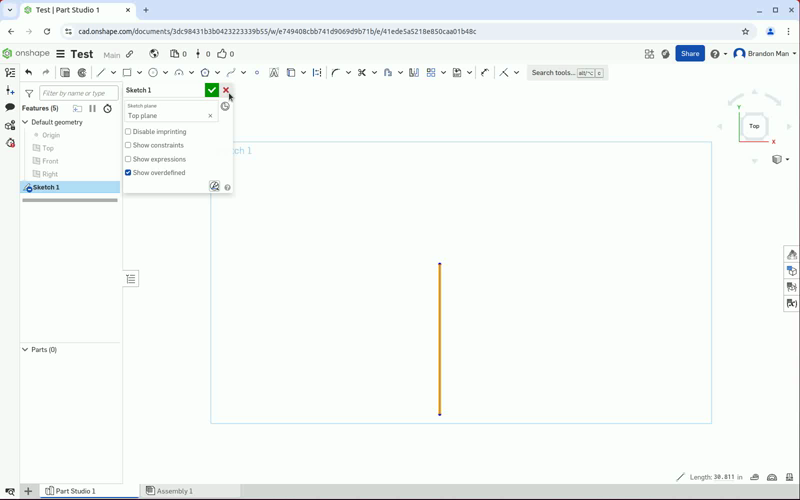
key(shift+h)
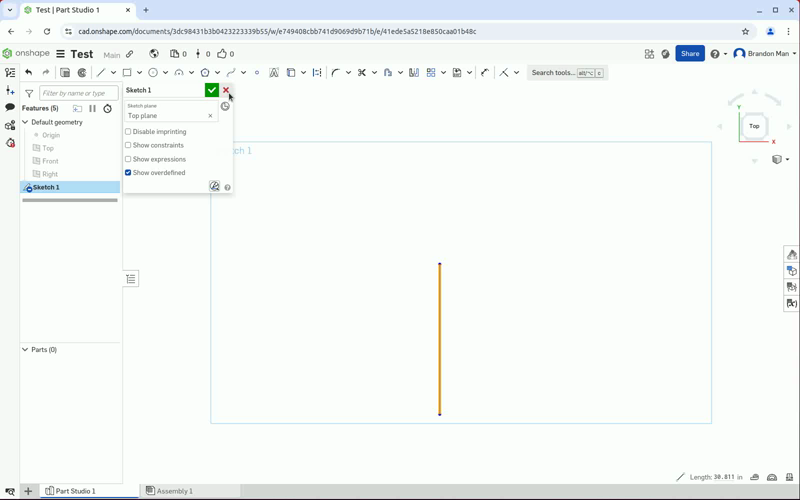
key(shift+s)
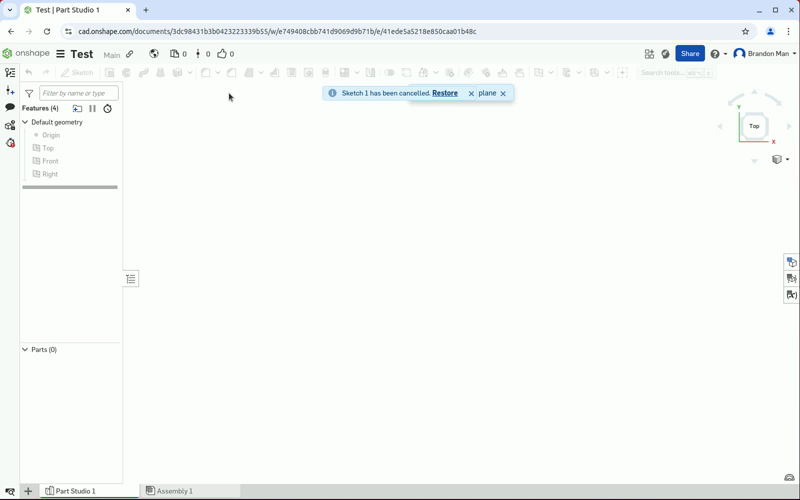
mouse_move(73, 150)
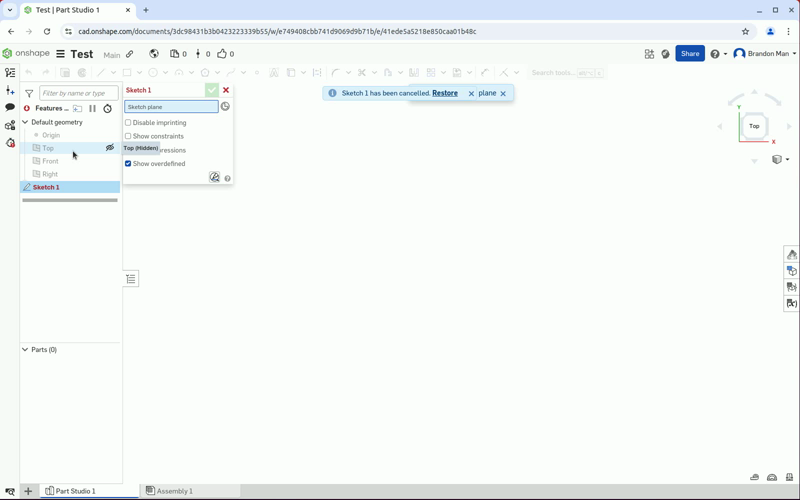
click(73, 150)
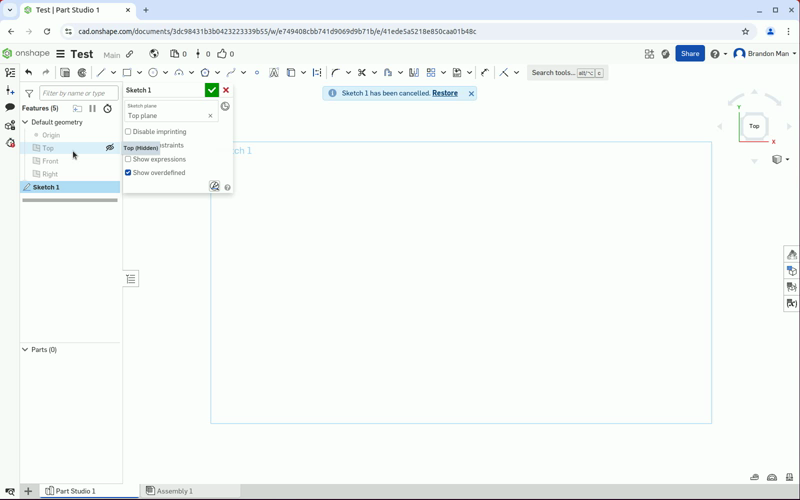
mouse_move(73, 352)
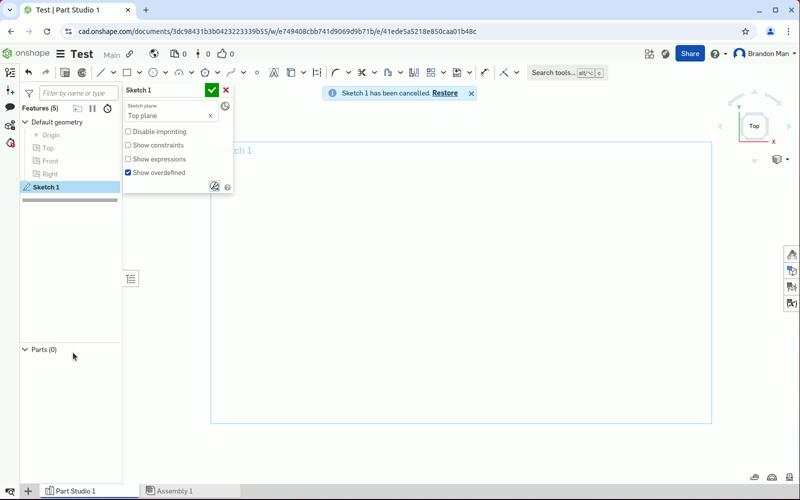
key(y)
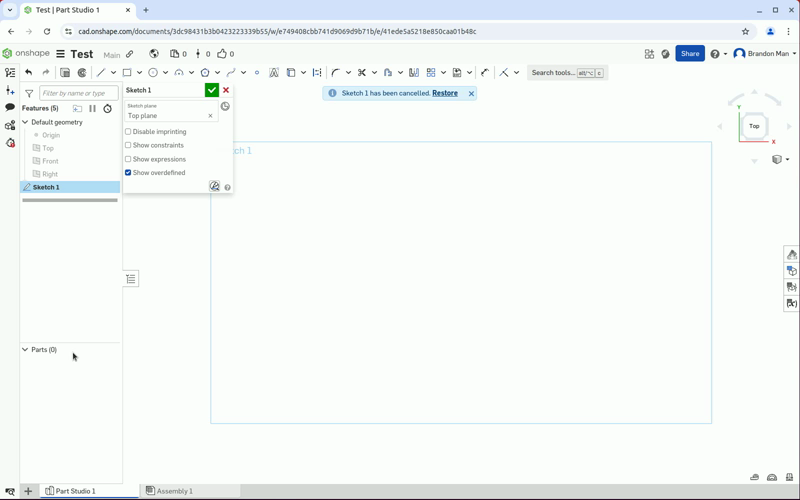
key(l)
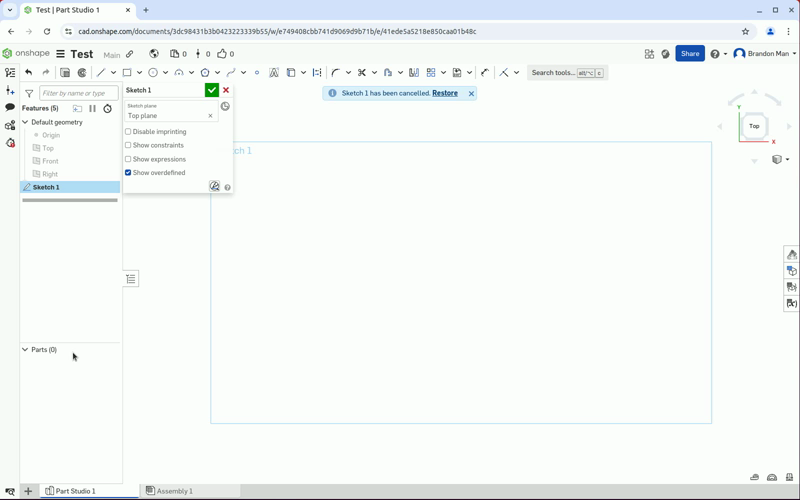
key_down(shift)
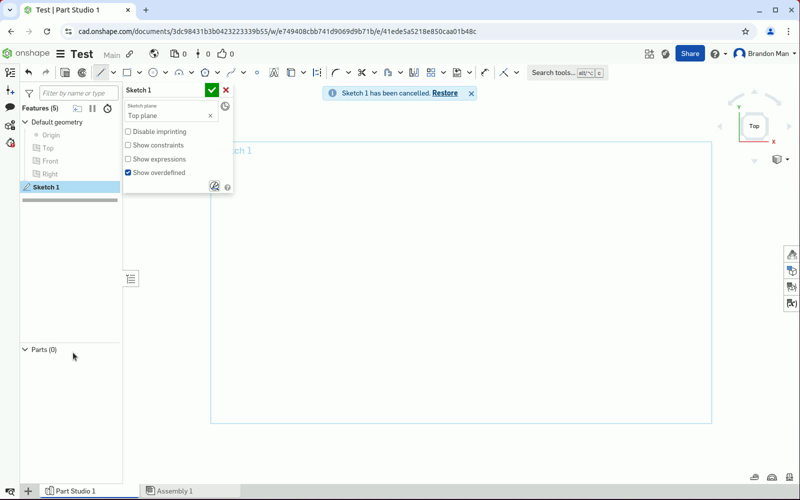
mouse_move(477, 304)
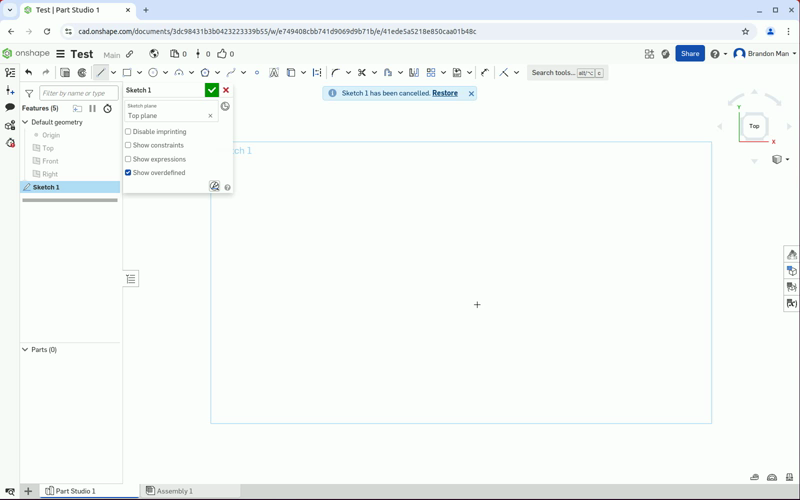
click(477, 304)
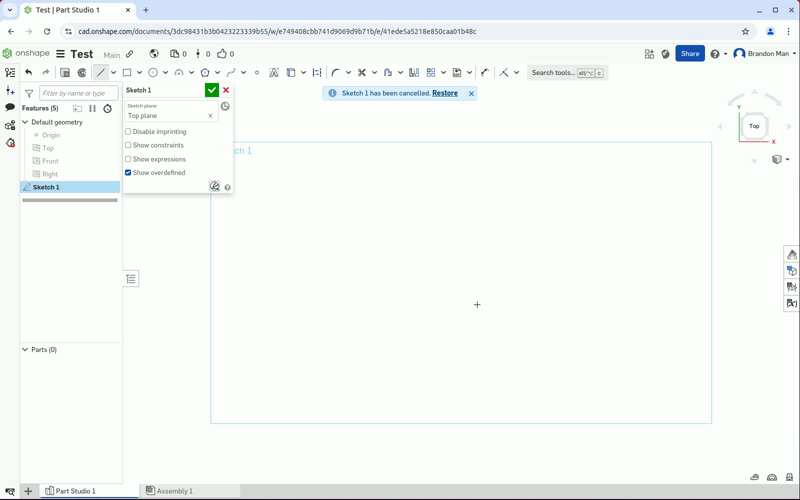
key_up(shift)
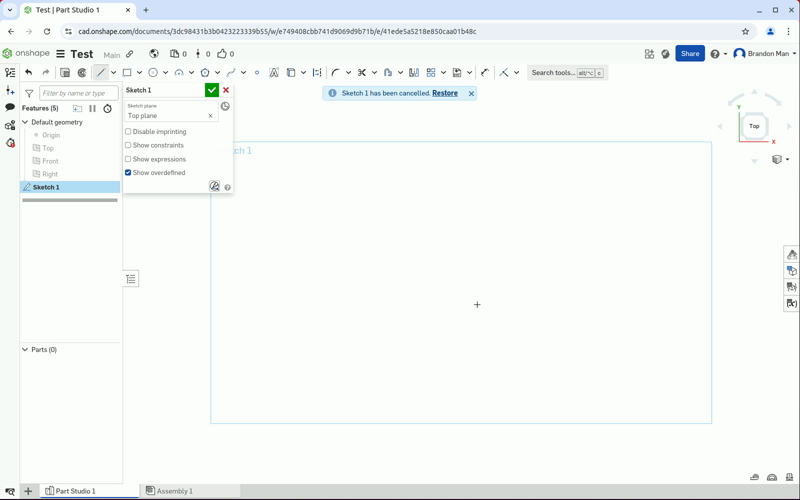
key_down(shift)
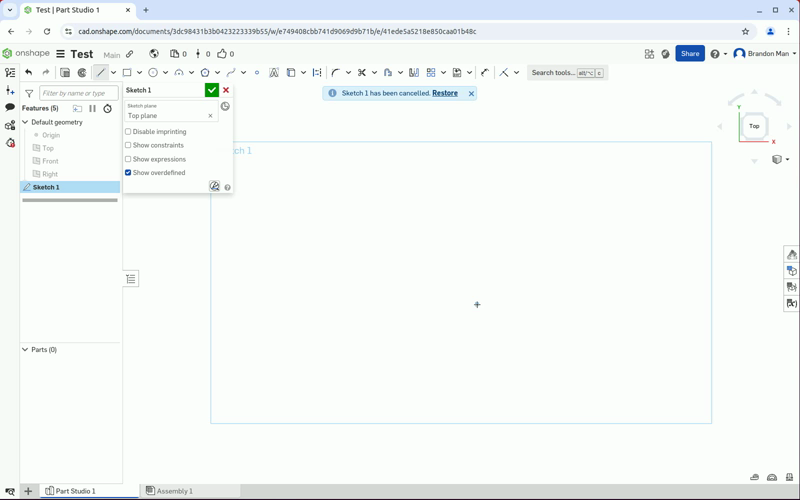
mouse_move(507, 304)
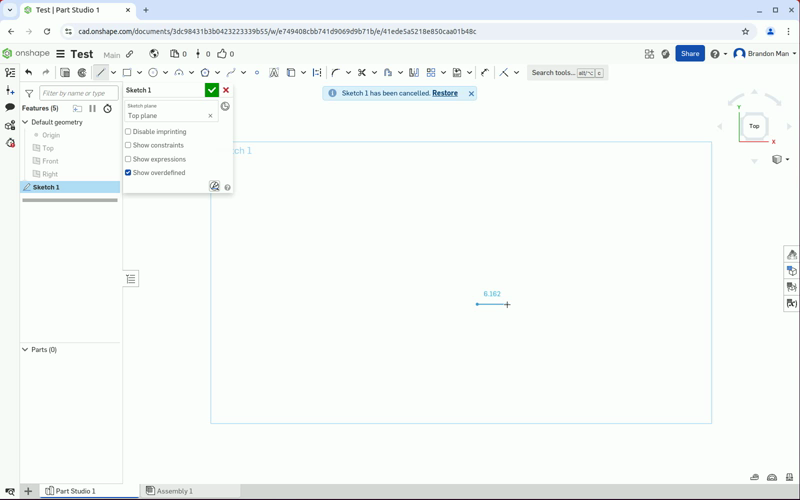
mouse_move(519, 304)
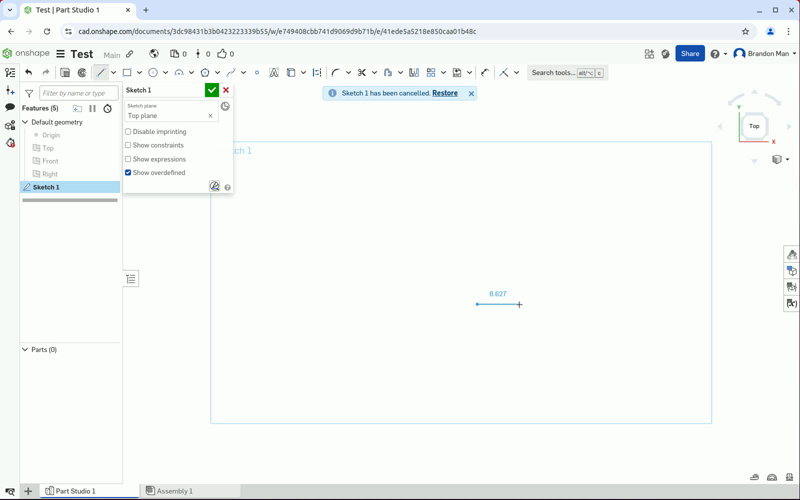
click(519, 304)
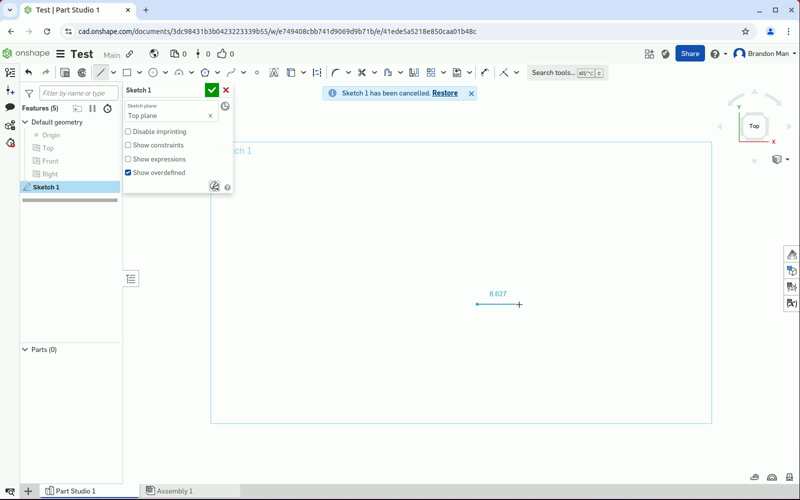
key_up(shift)
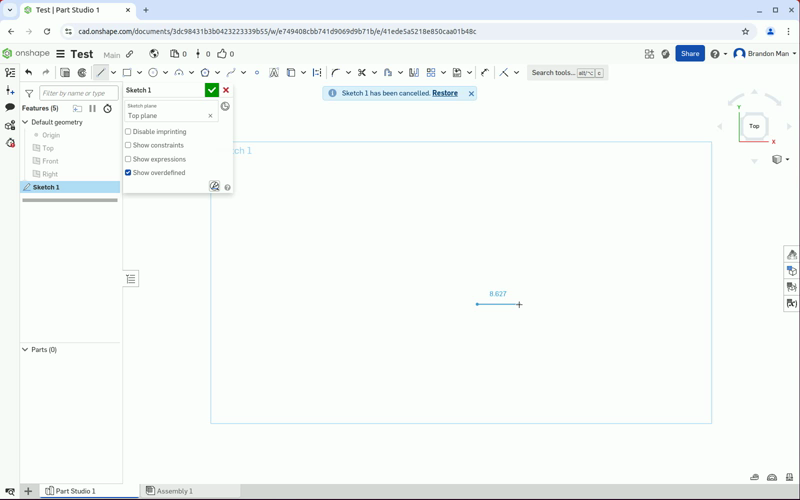
key_down(shift)
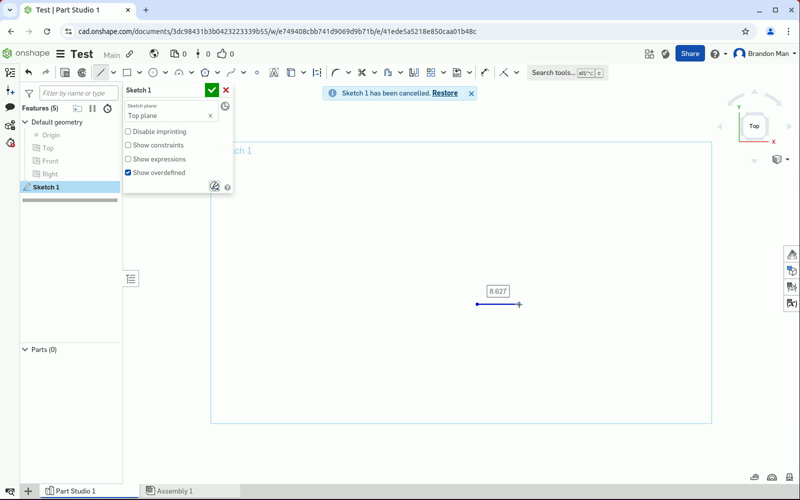
mouse_move(549, 304)
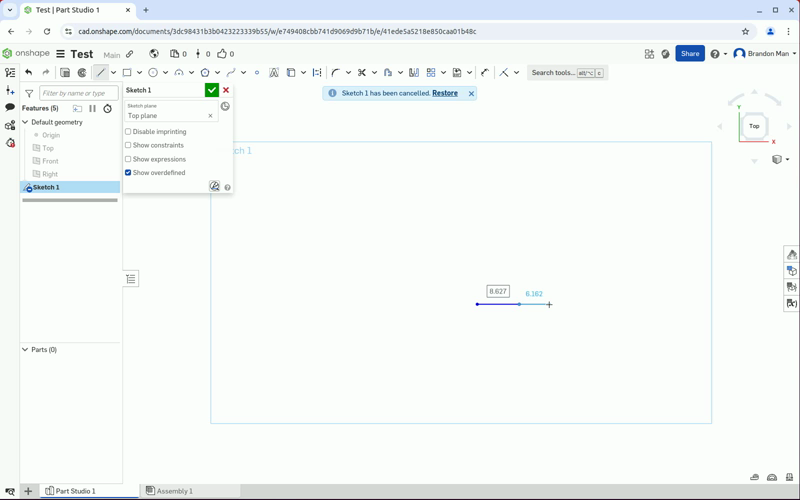
mouse_move(519, 262)
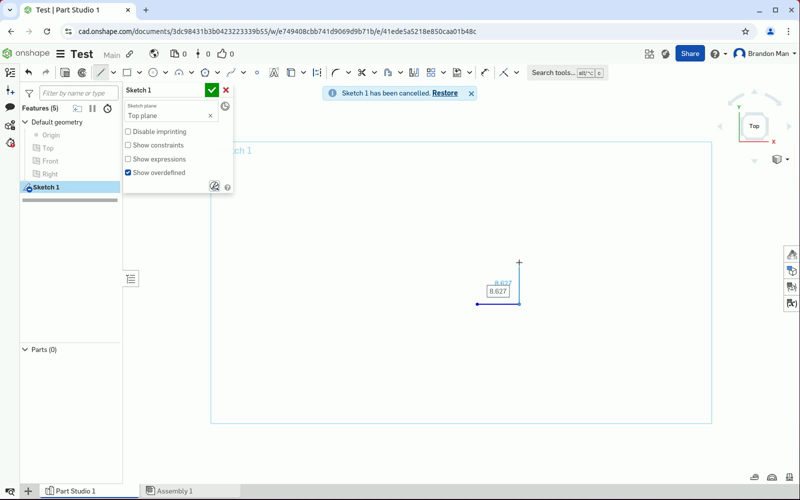
click(519, 262)
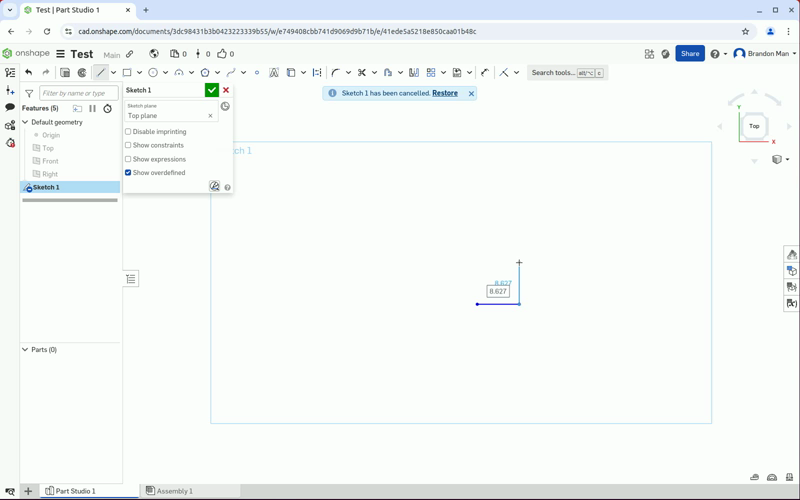
key_up(shift)
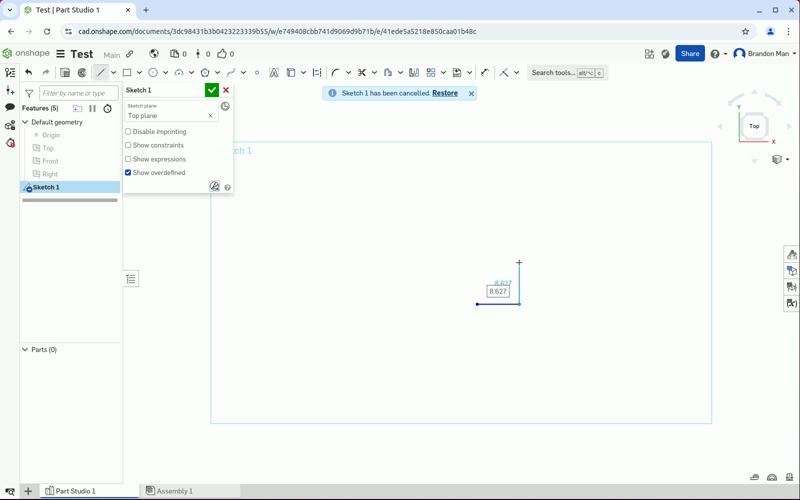
key_down(shift)
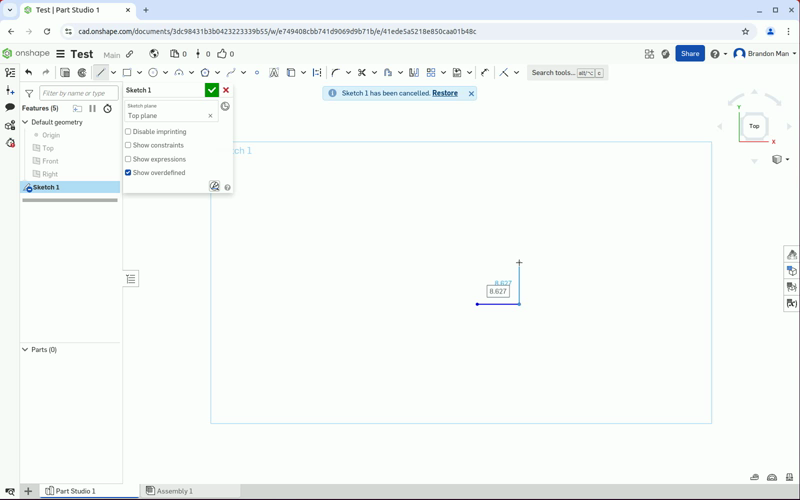
mouse_move(549, 262)
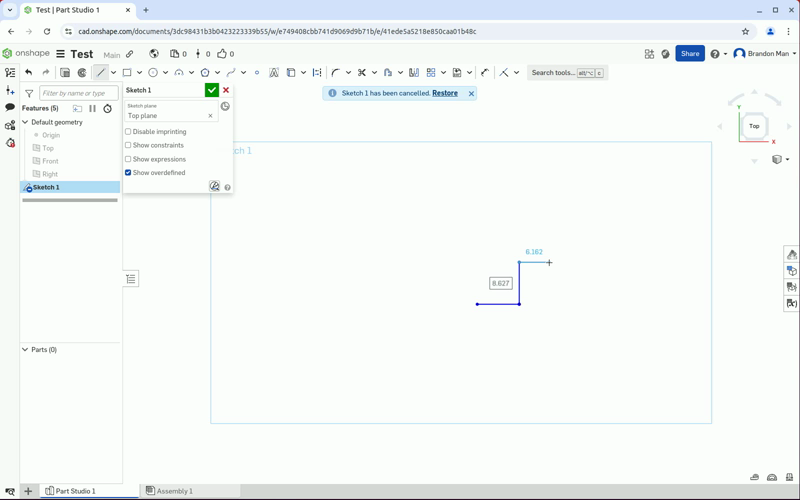
mouse_move(477, 262)
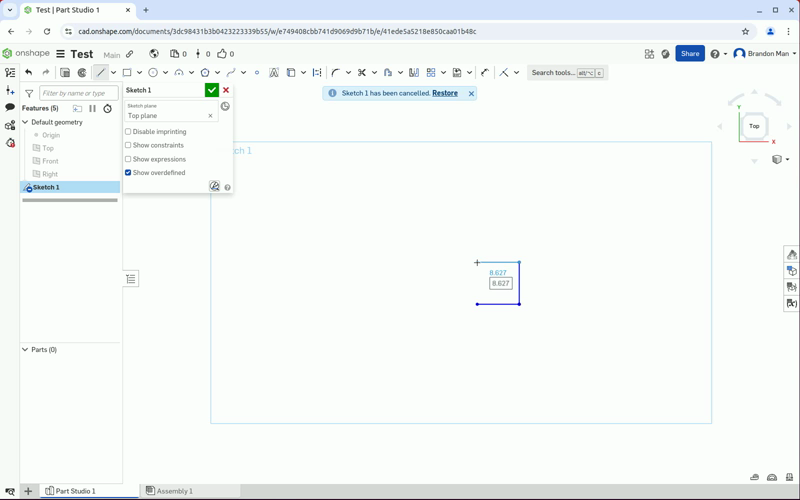
click(477, 262)
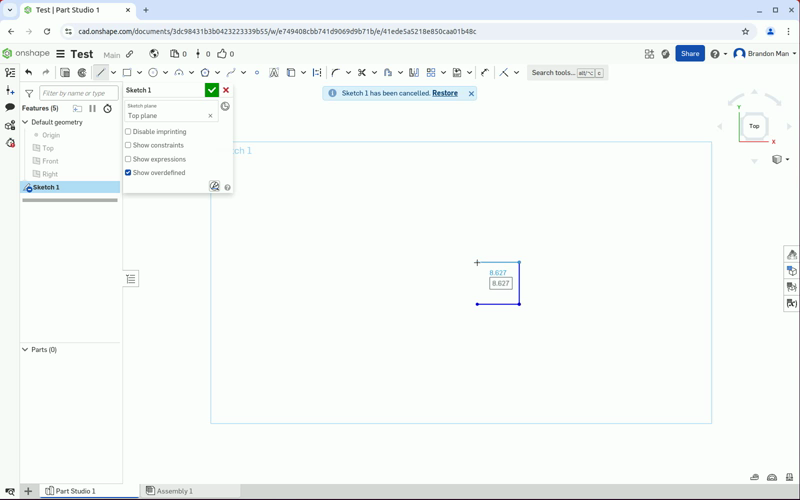
key_up(shift)
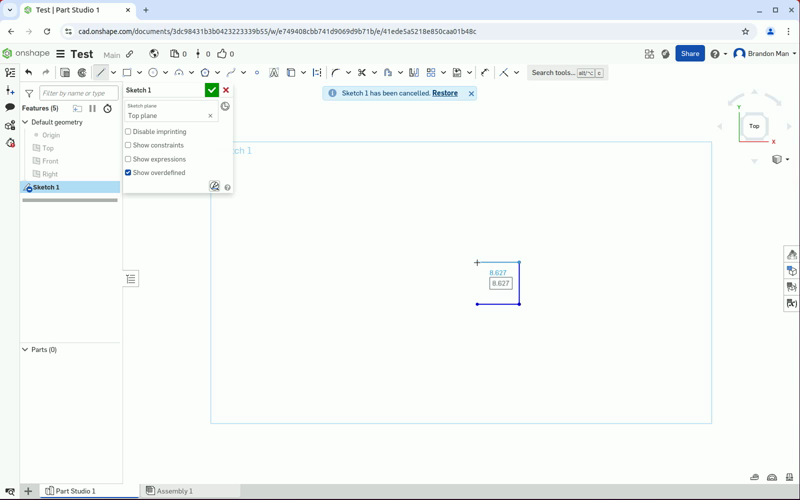
mouse_move(507, 262)
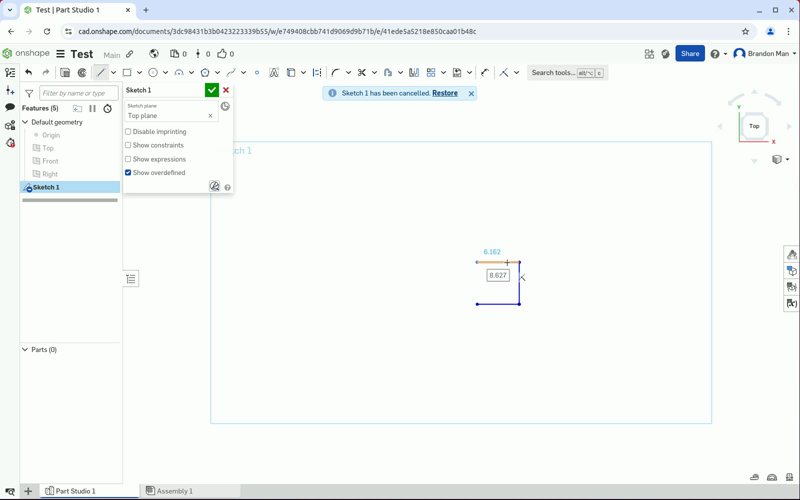
key_down(shift)
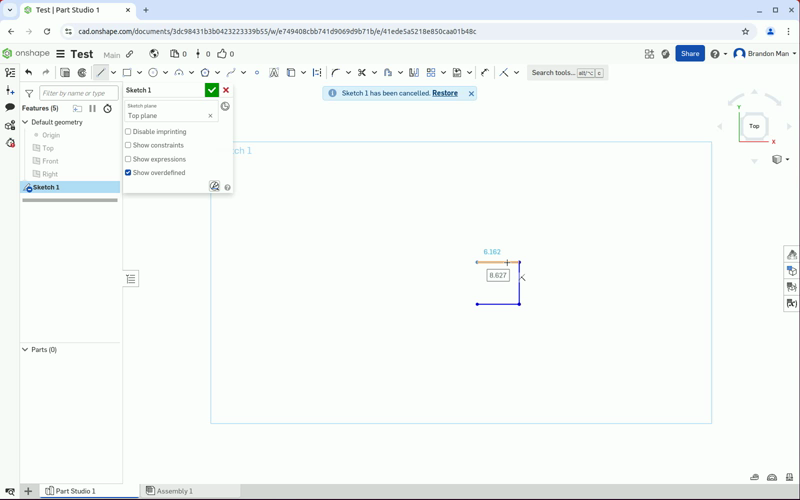
mouse_move(477, 304)
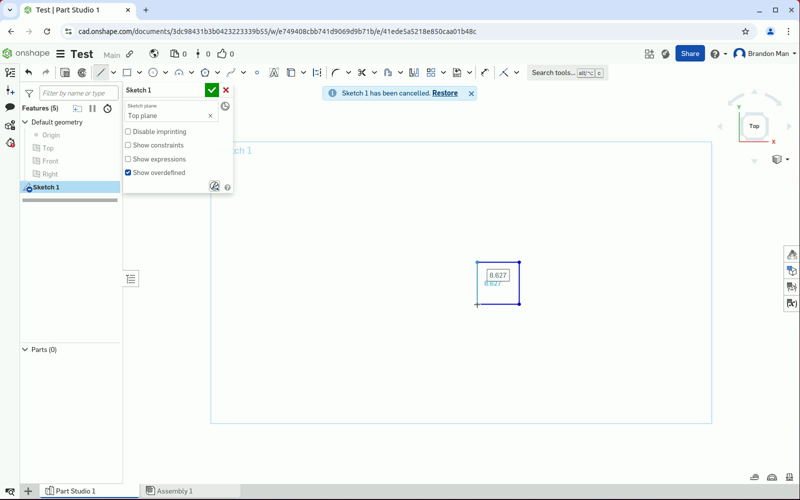
key_up(shift)
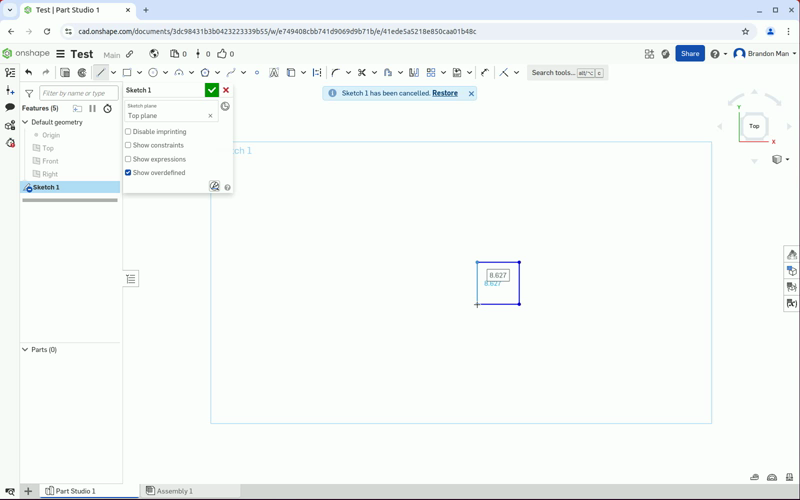
click(477, 304)
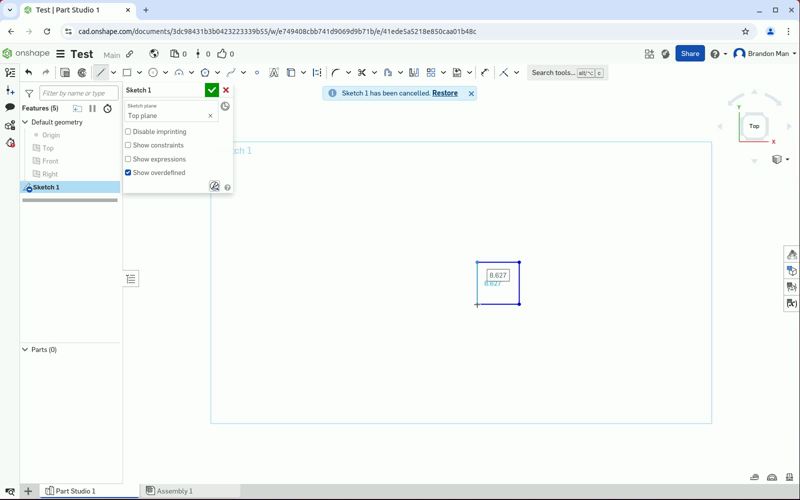
key(esc)
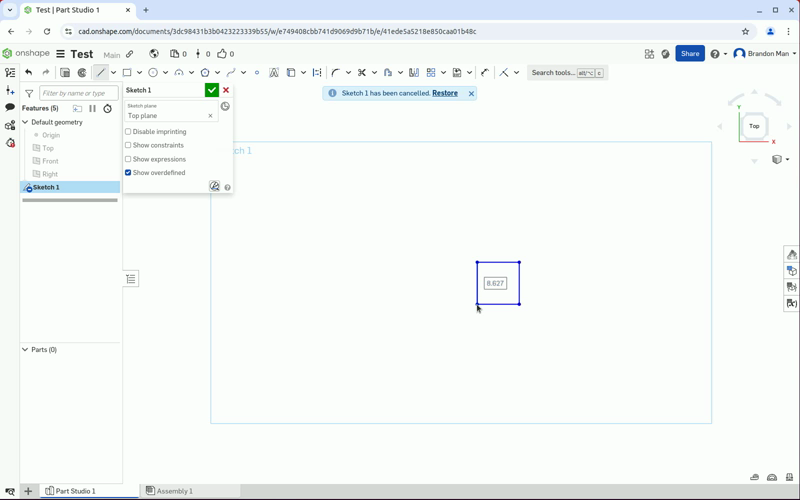
mouse_move(481, 281)
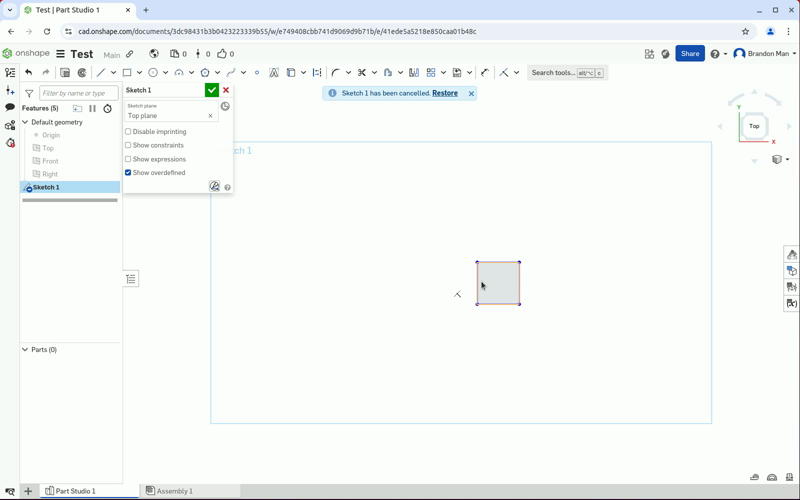
scroll(6)
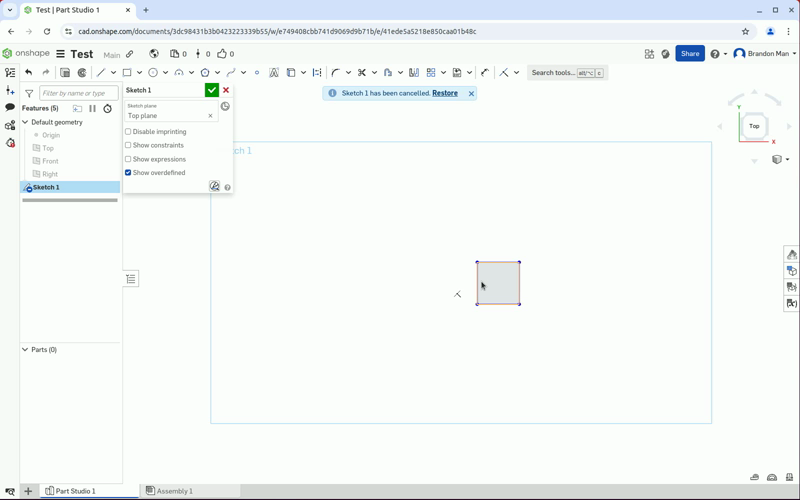
scroll(6)
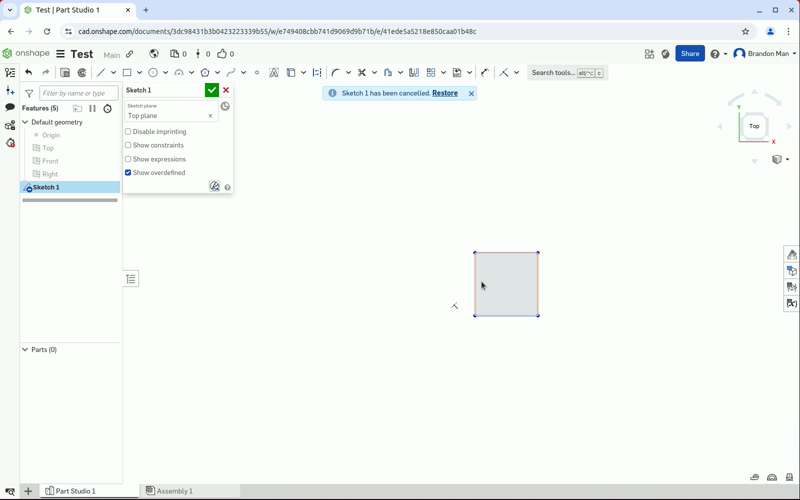
scroll(6)
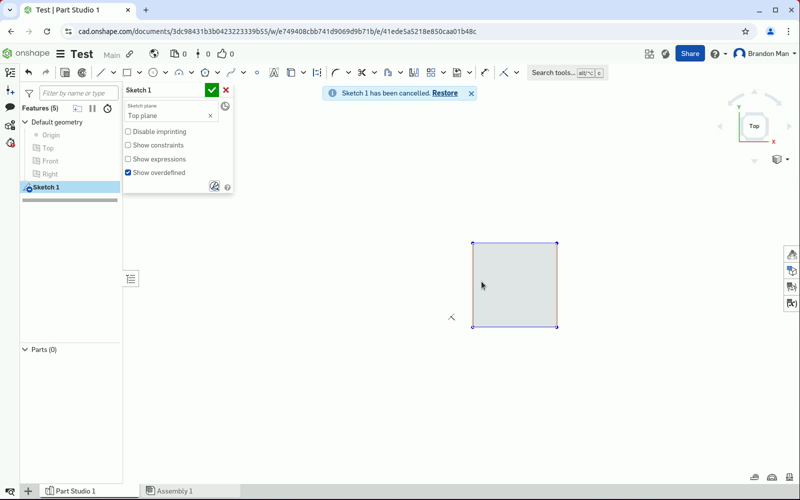
scroll(6)
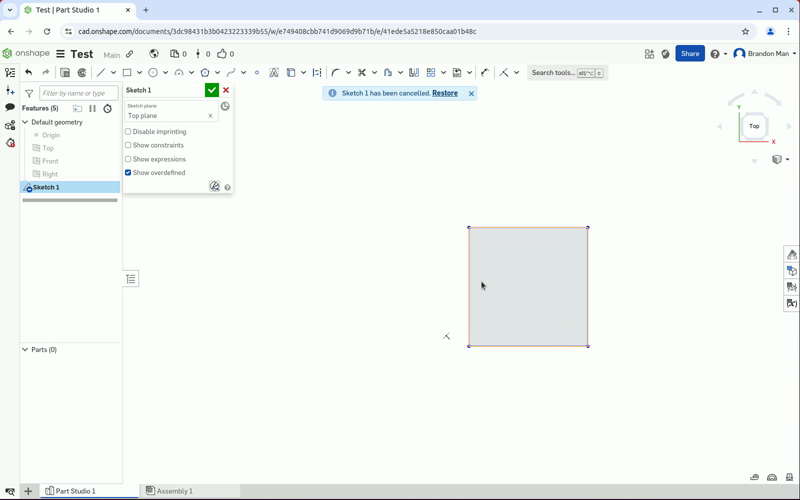
scroll(6)
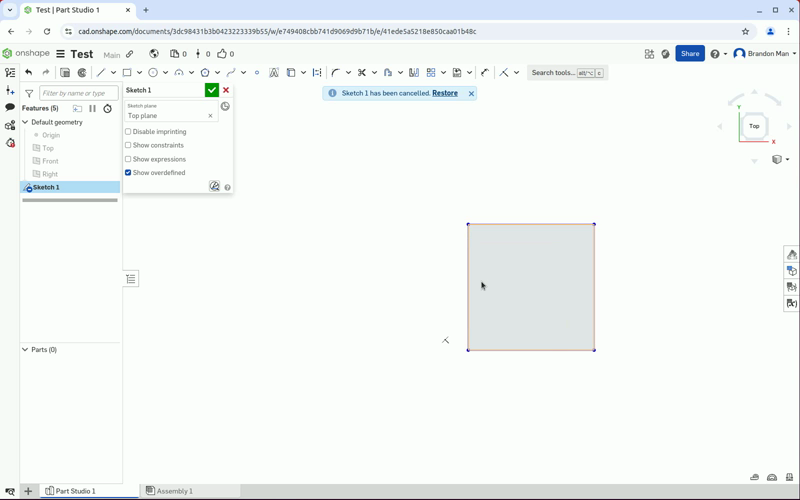
scroll(6)
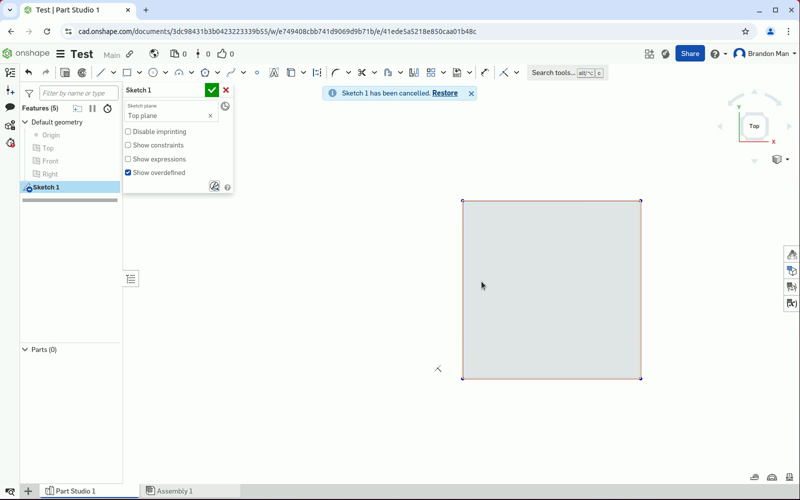
scroll(6)
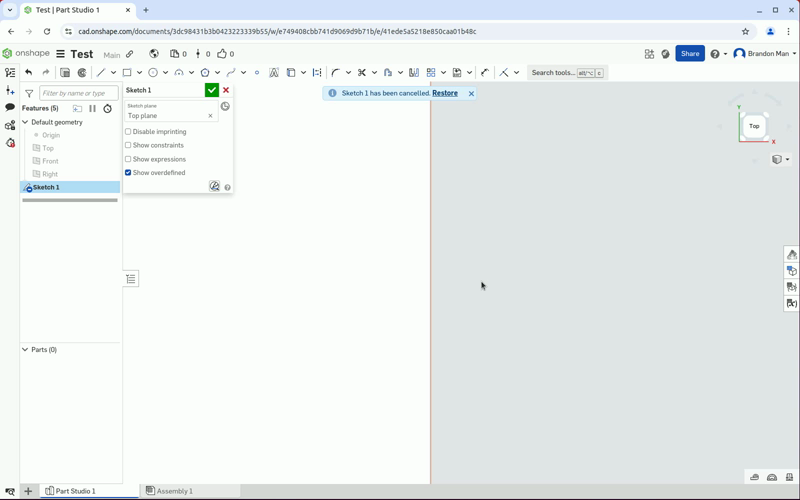
click(481, 281)
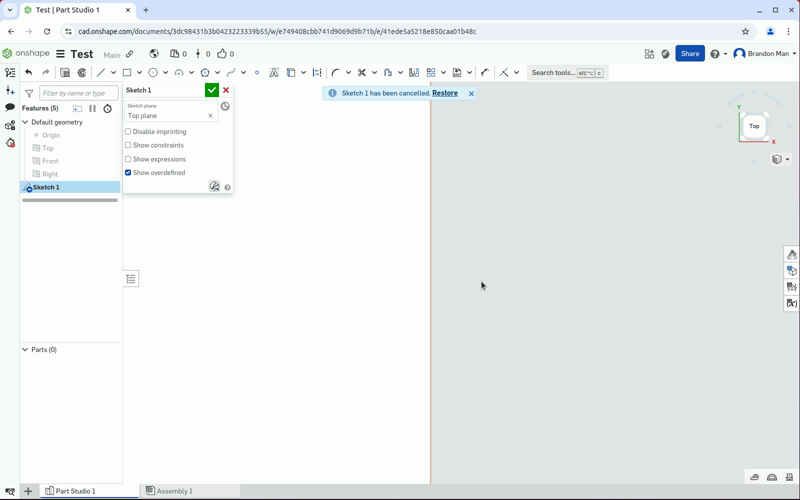
scroll(-6)
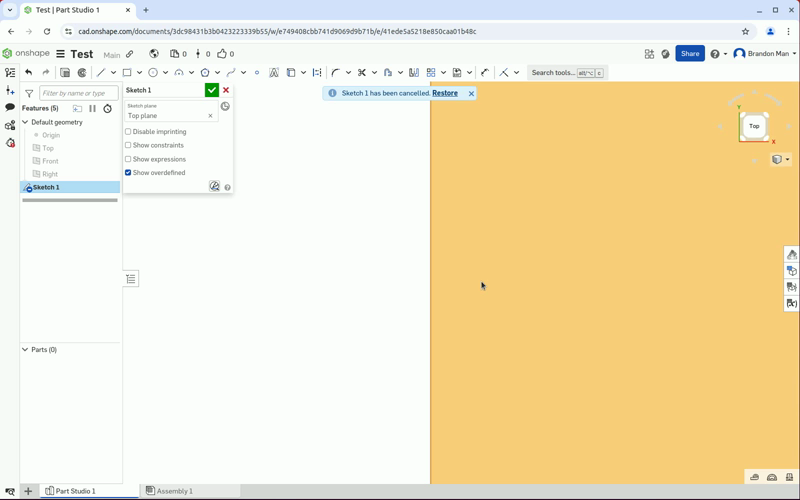
scroll(-6)
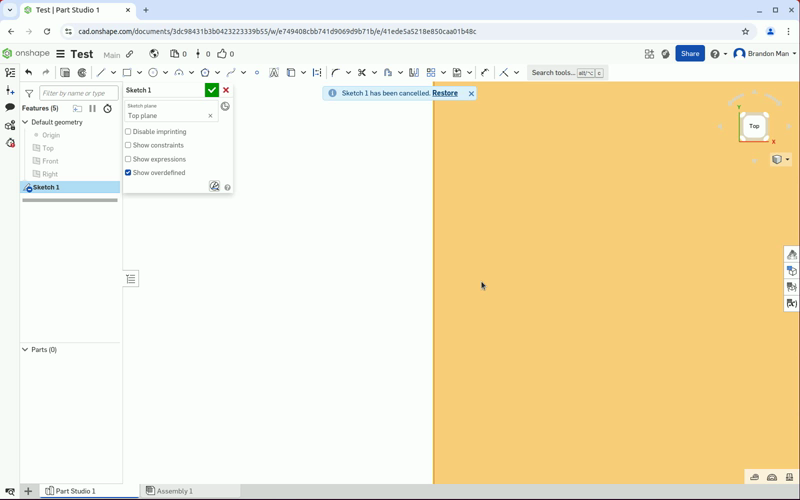
scroll(-6)
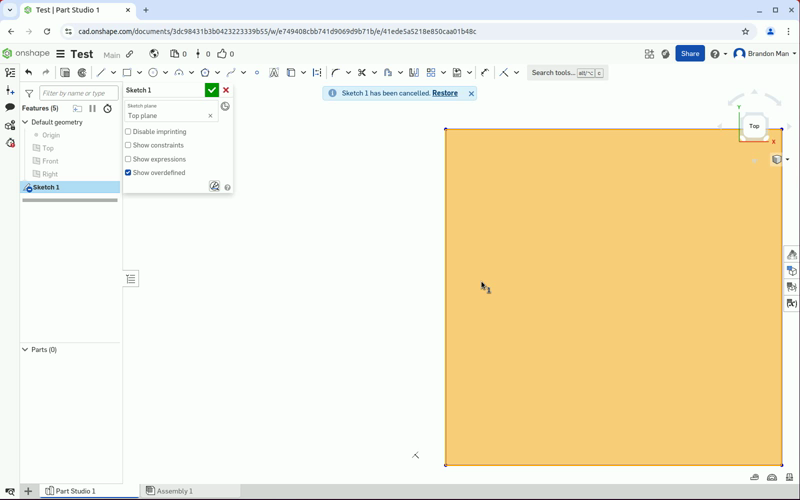
scroll(-6)
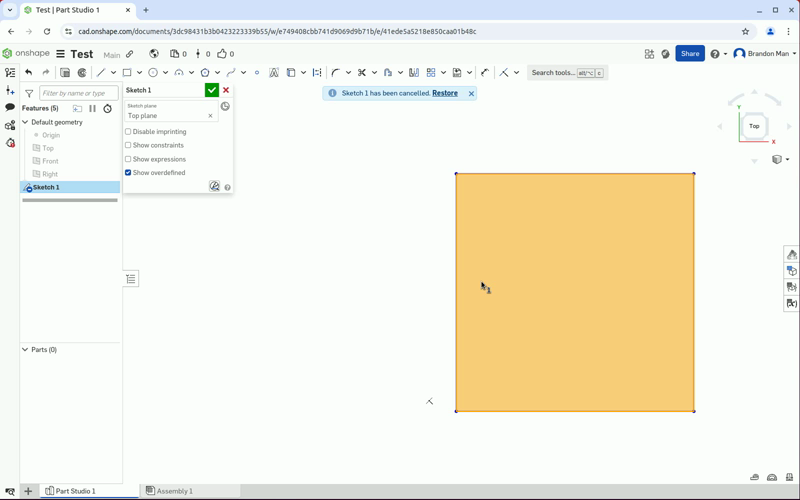
scroll(-6)
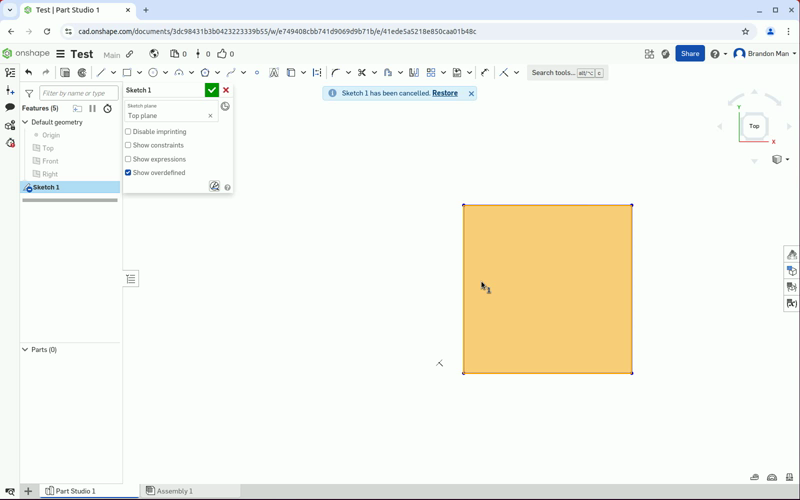
scroll(-6)
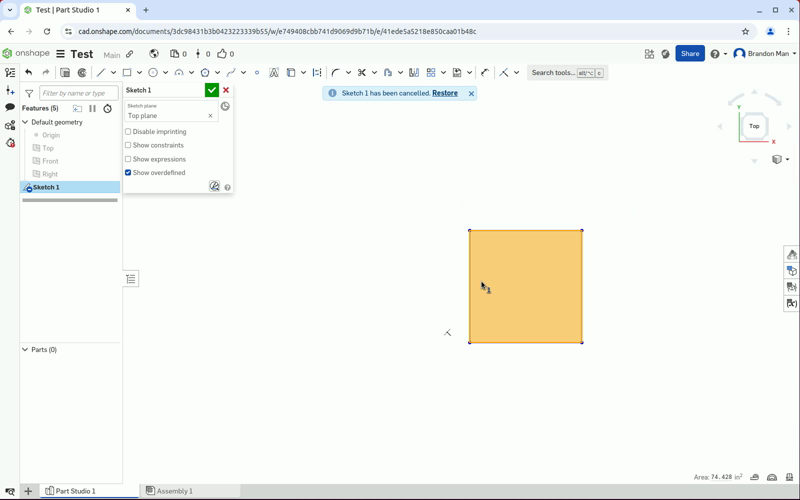
scroll(-6)
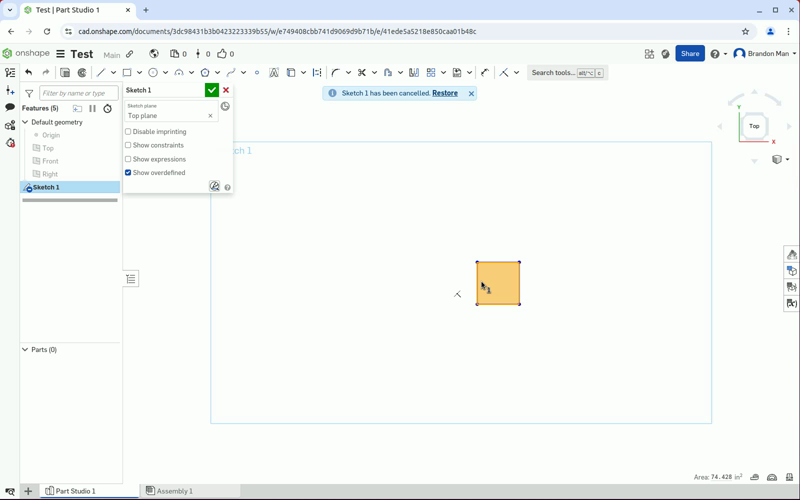
mouse_move(73, 352)
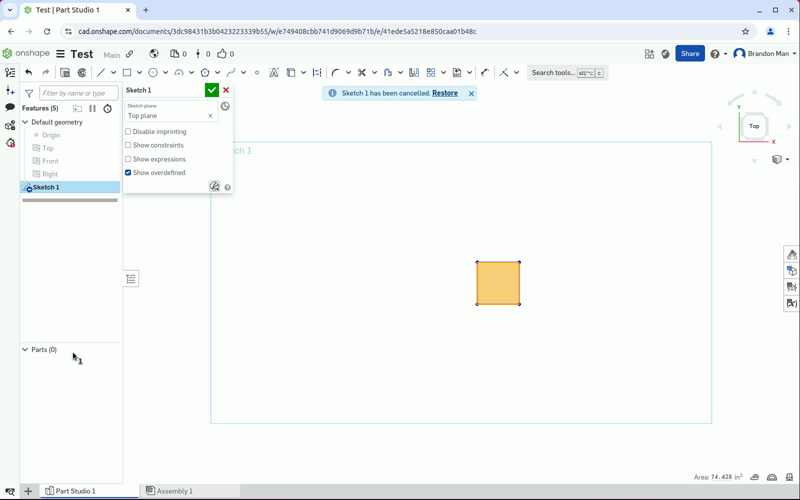
key(shift+y)
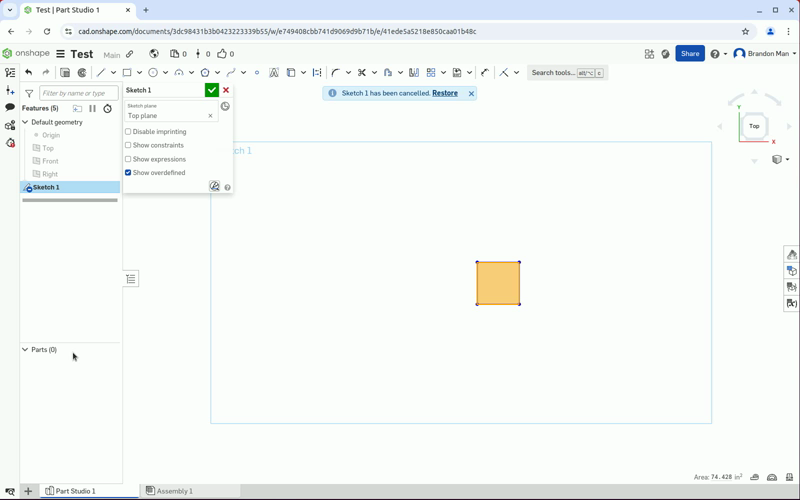
key(shift+e)
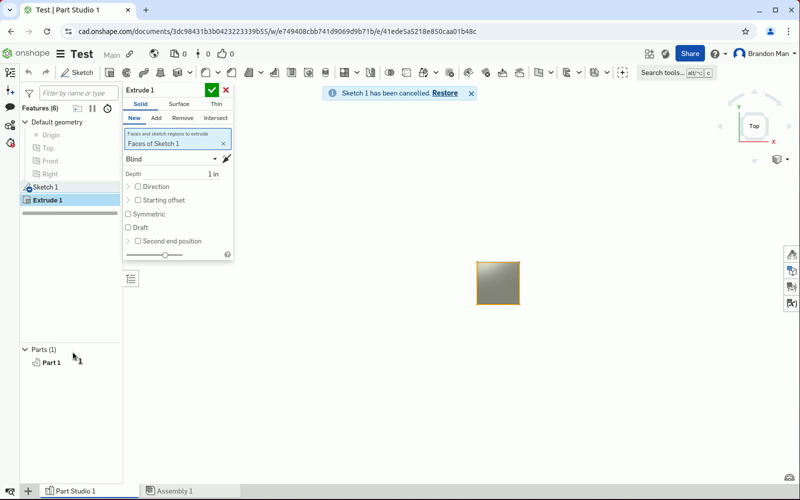
mouse_move(143, 106)
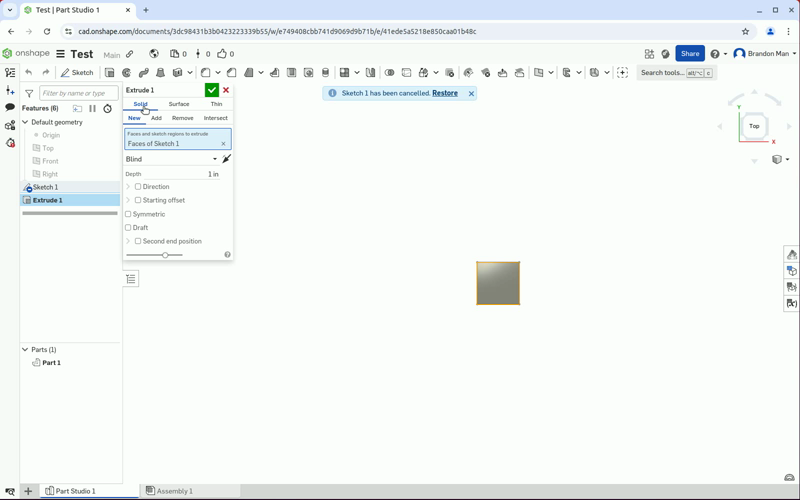
click(143, 106)
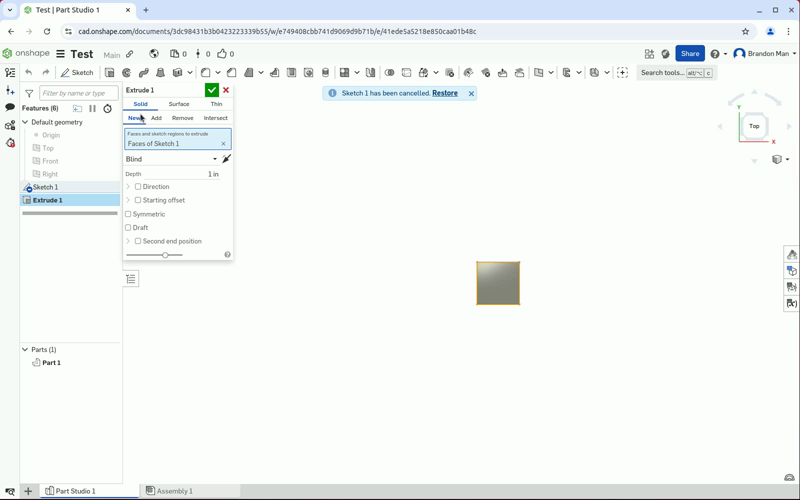
mouse_move(137, 120)
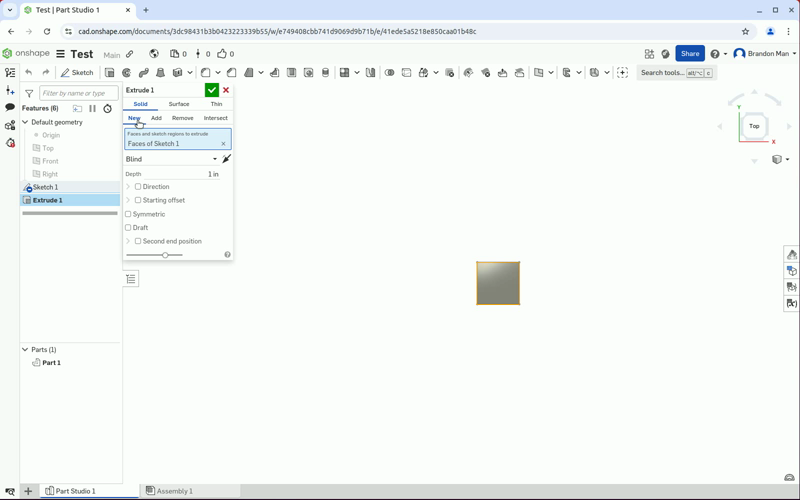
click(137, 120)
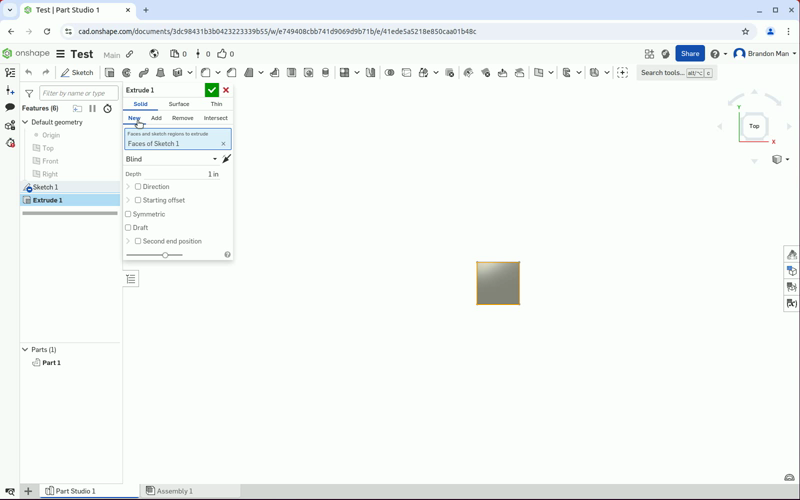
key(tab, 4)
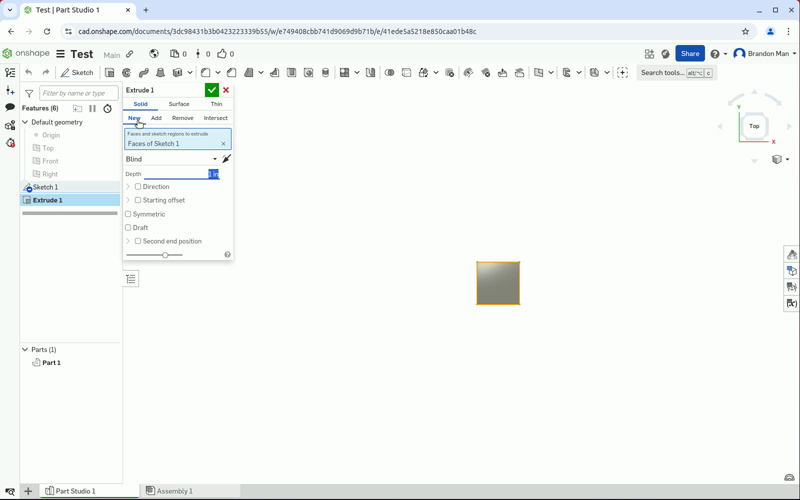
text(4.333)
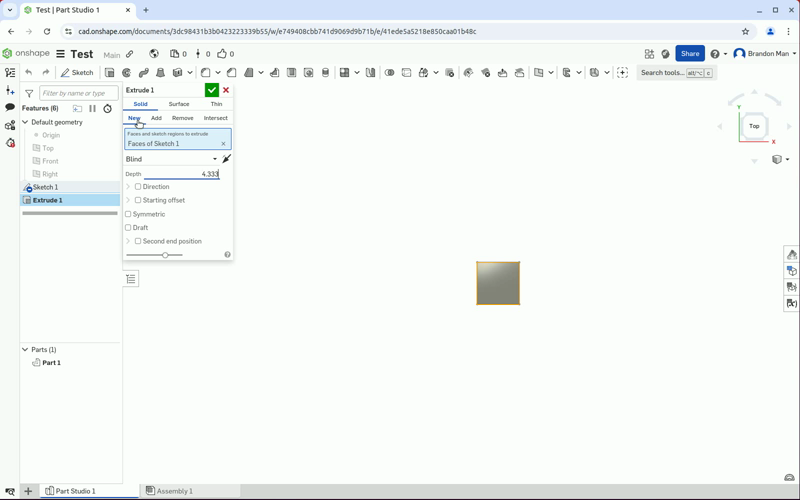
key(enter)
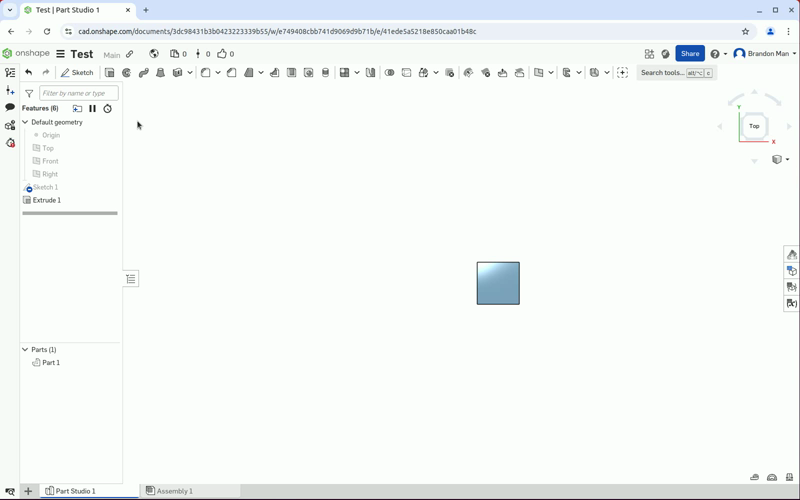
key(shift+h)
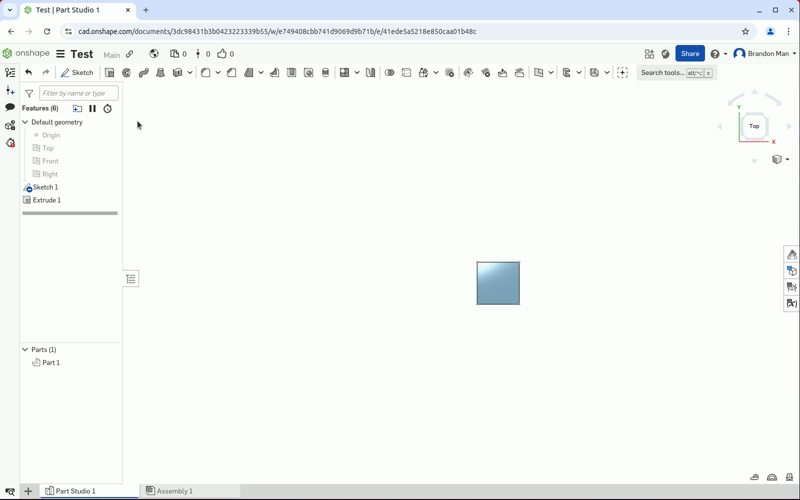
key(shift+h)
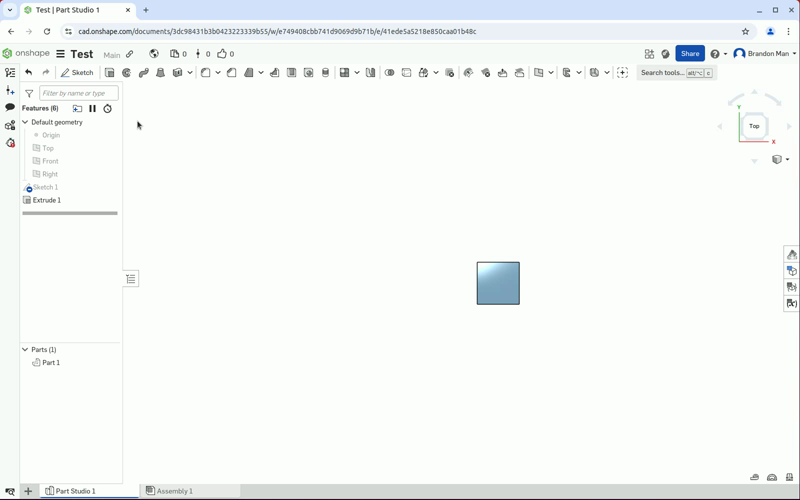
mouse_move(73, 189)
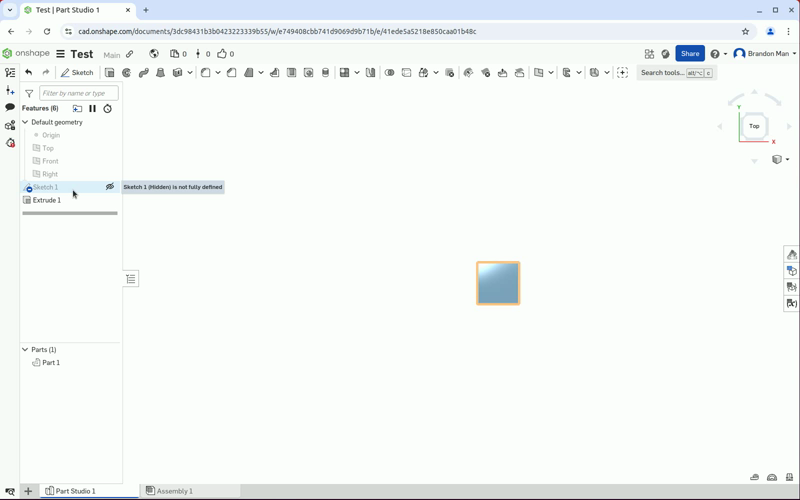
click(73, 189)
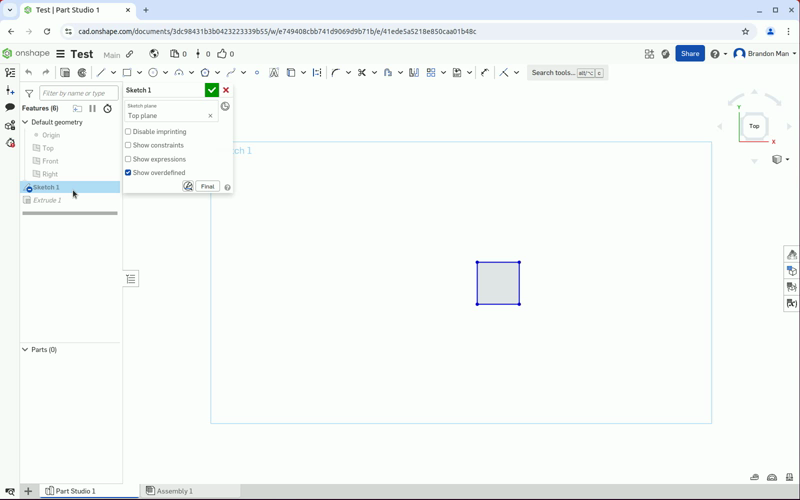
mouse_move(229, 92)
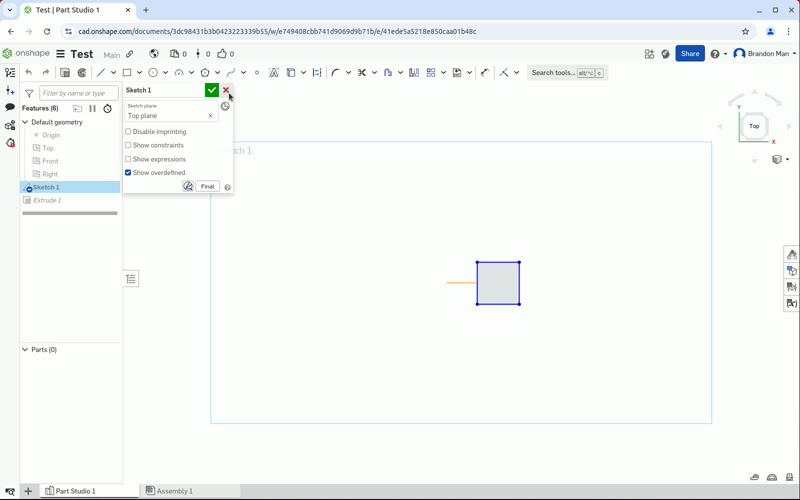
click(229, 92)
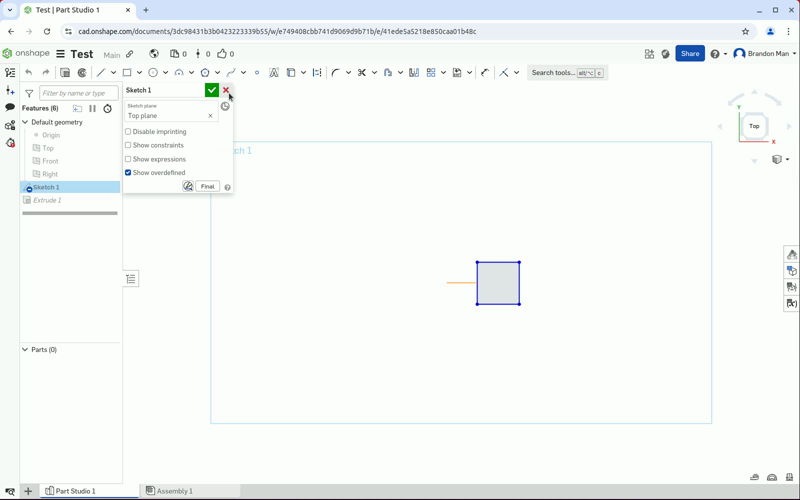
key(shift+s)
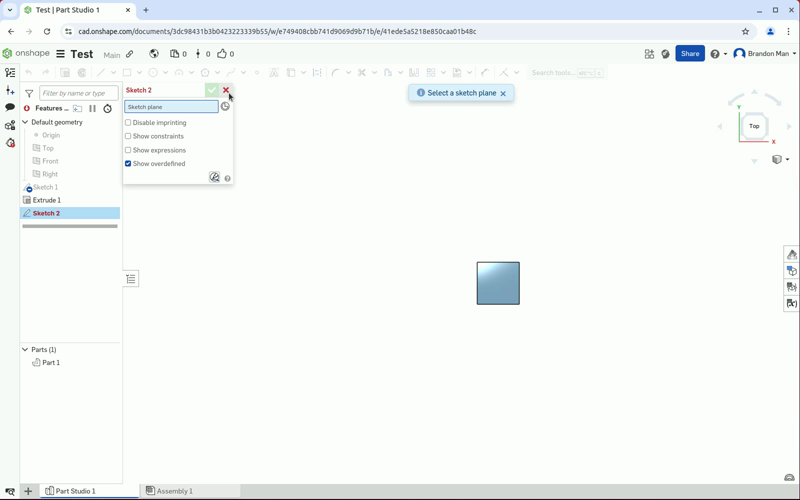
mouse_move(73, 150)
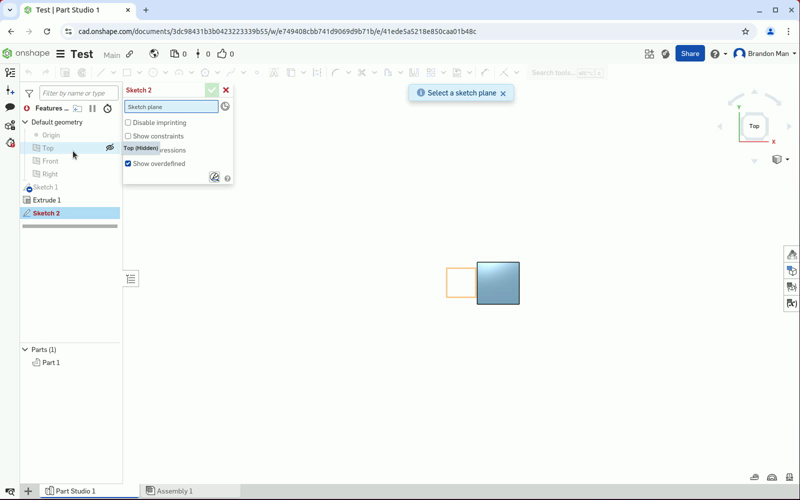
click(73, 150)
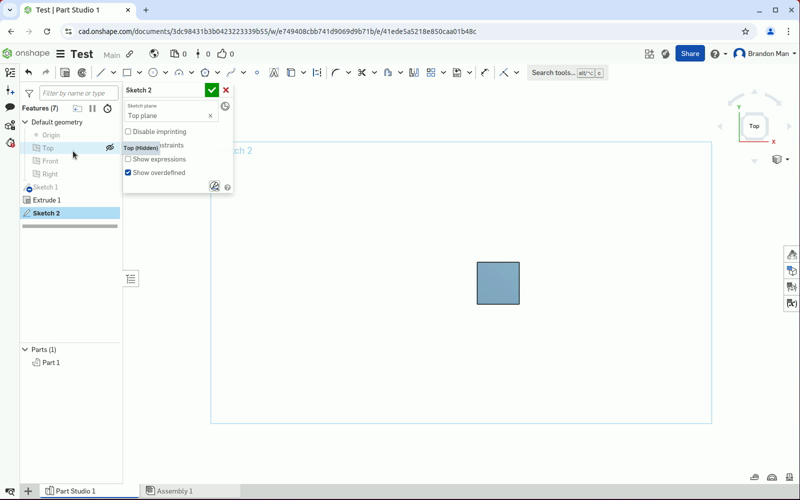
mouse_move(73, 352)
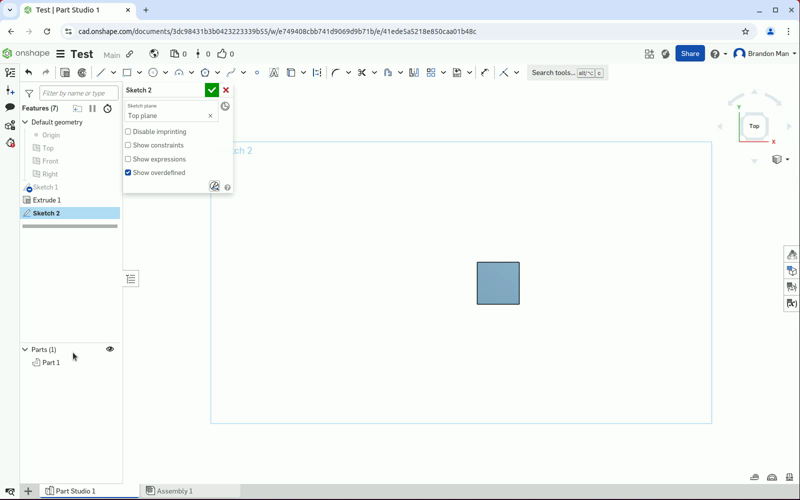
key(y)
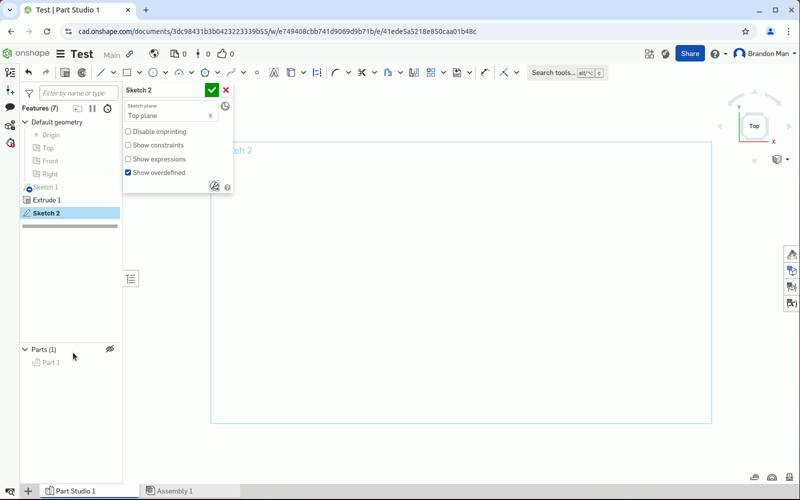
key(l)
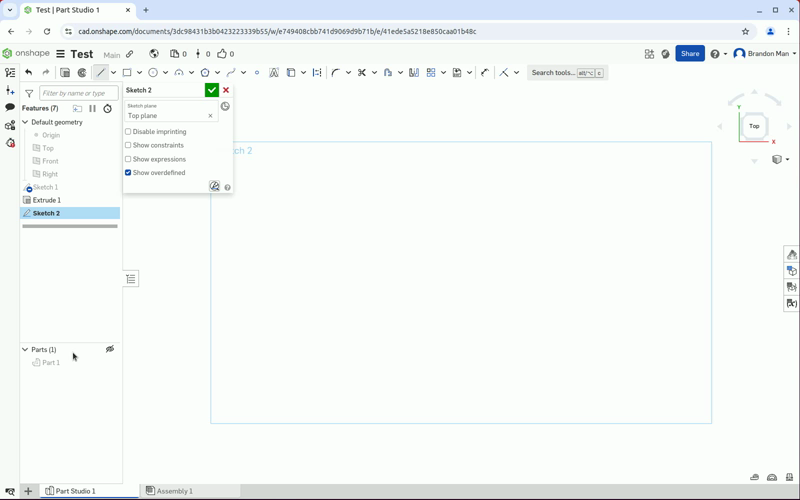
key_down(shift)
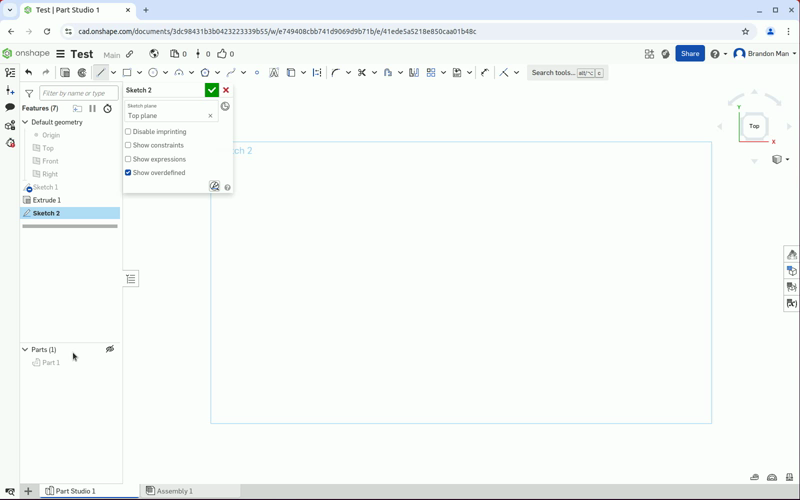
mouse_move(348, 324)
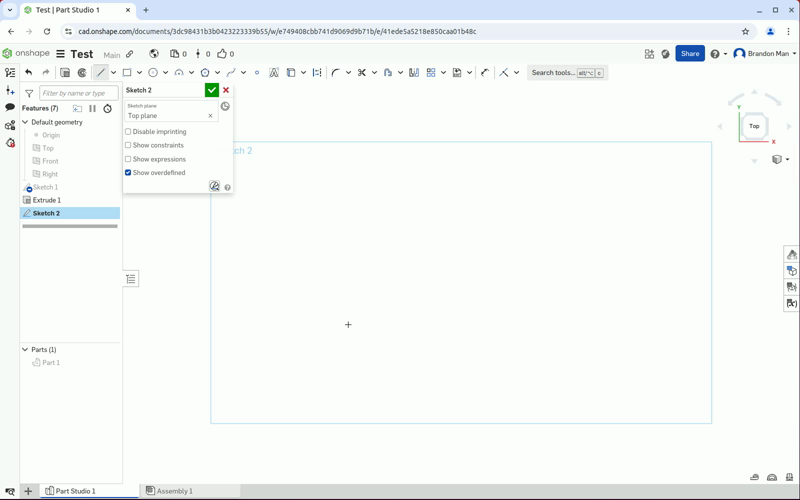
click(348, 324)
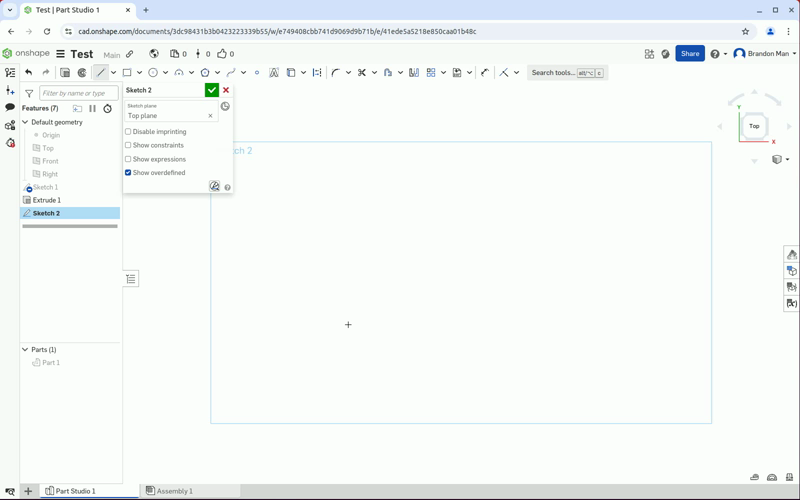
key_up(shift)
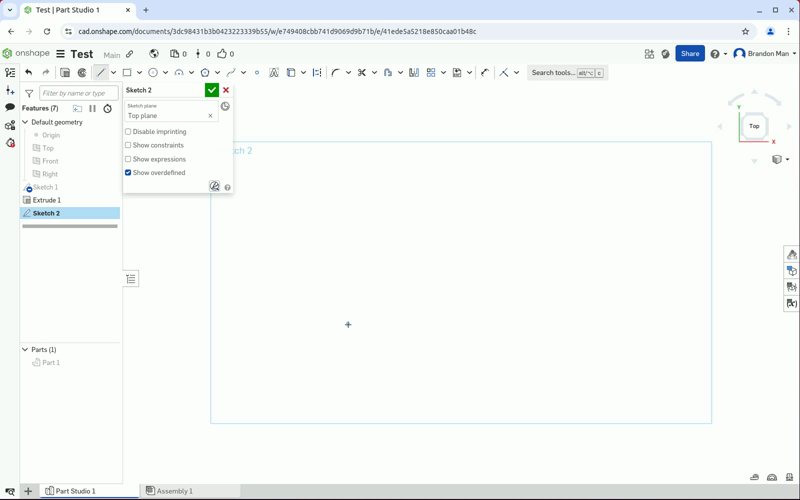
key_down(shift)
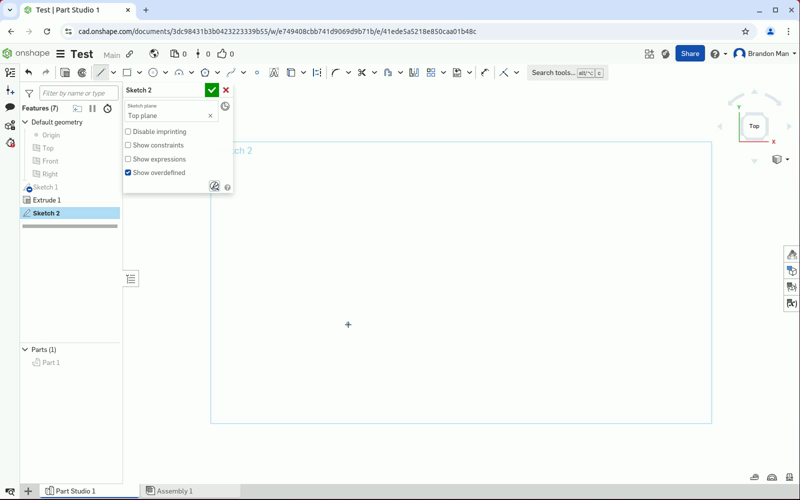
mouse_move(426, 324)
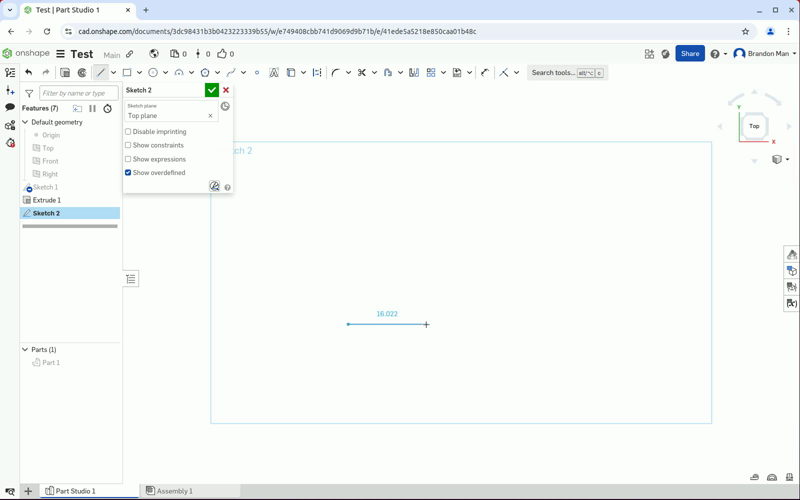
click(426, 324)
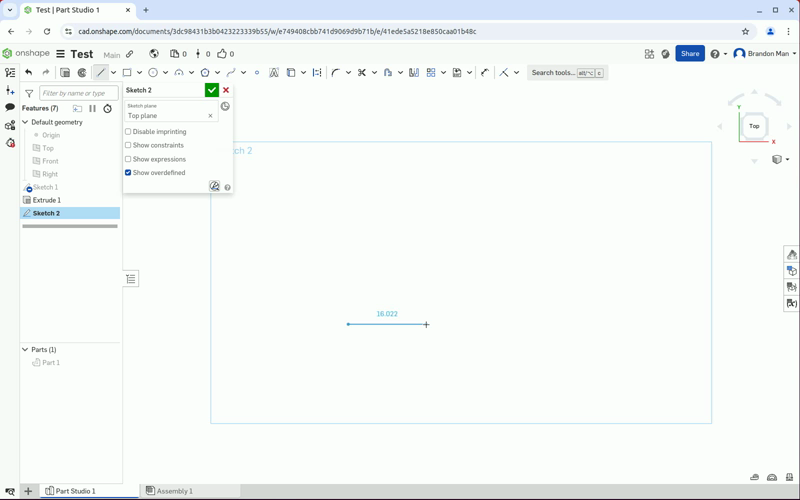
key_up(shift)
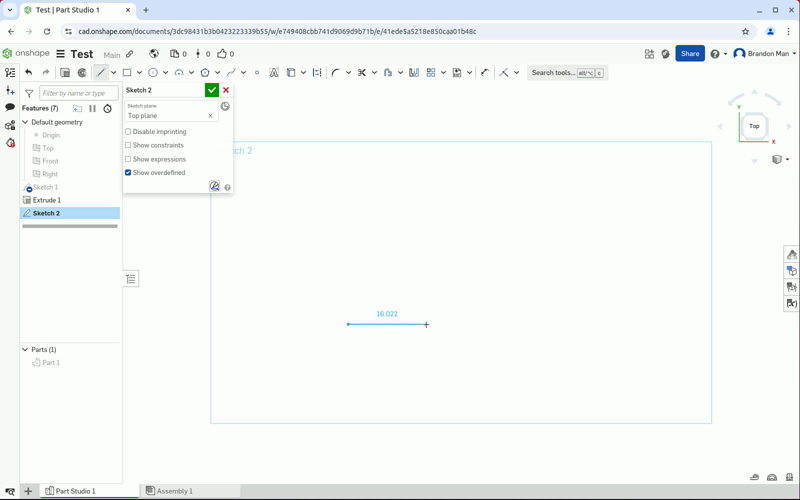
key_down(shift)
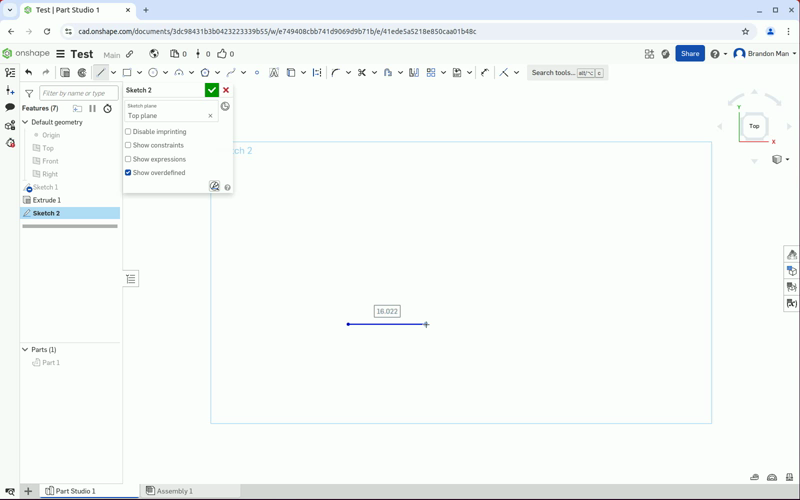
mouse_move(426, 241)
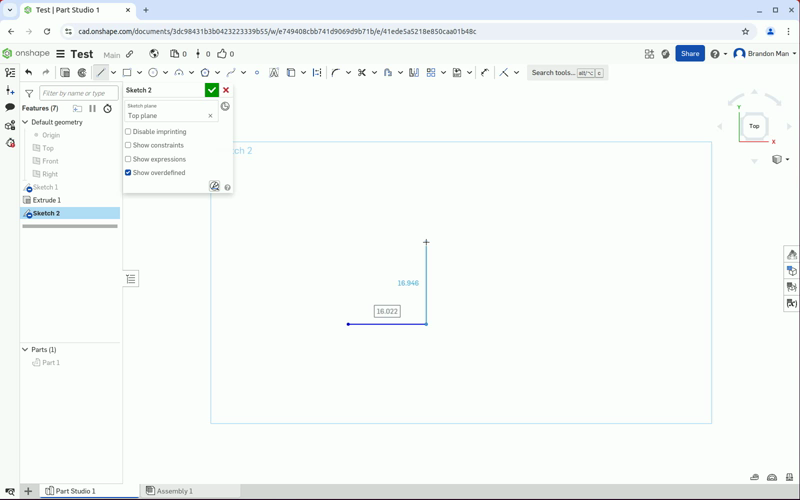
click(426, 241)
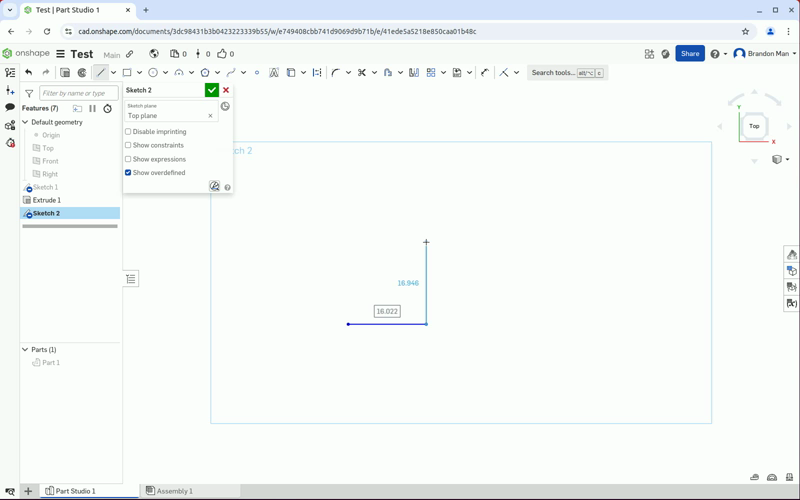
key_up(shift)
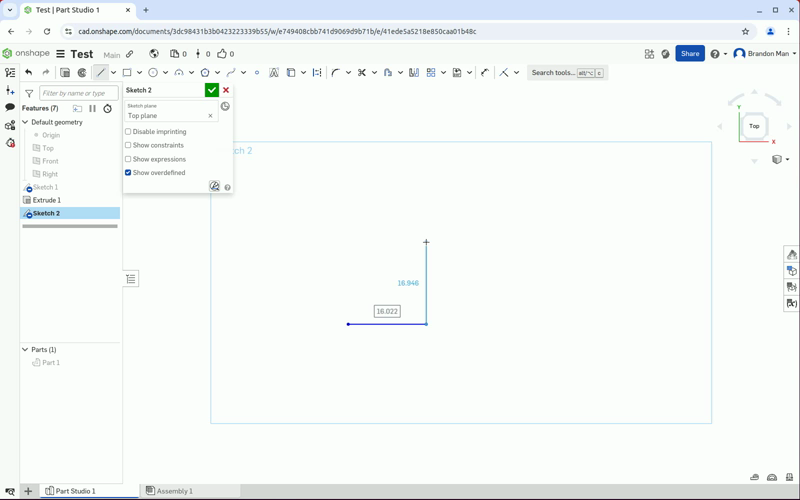
key_down(shift)
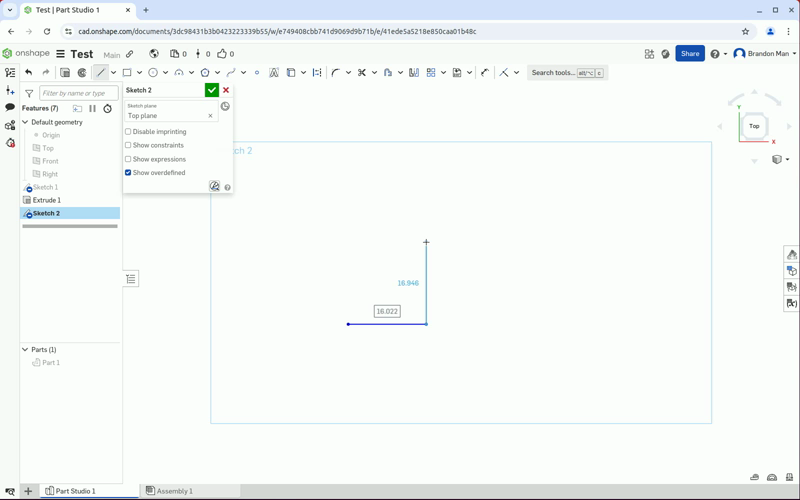
mouse_move(348, 241)
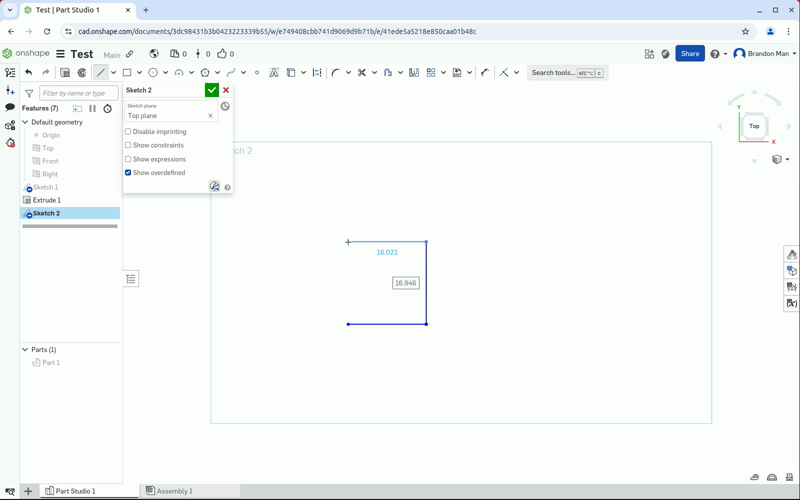
click(348, 241)
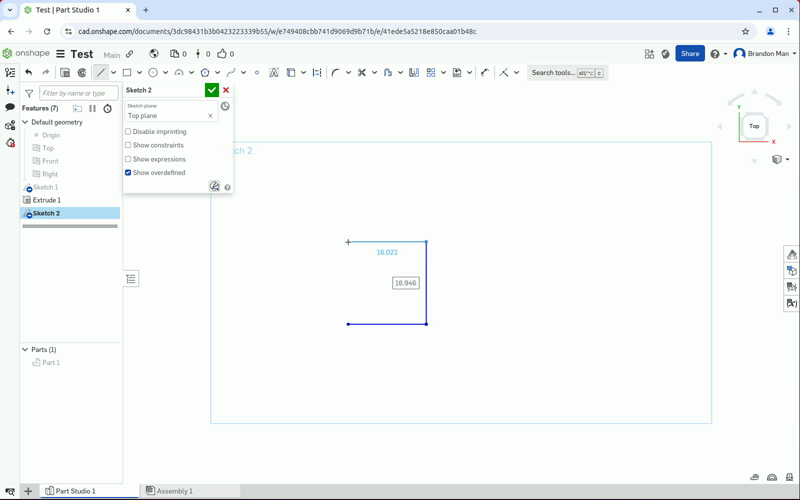
key_up(shift)
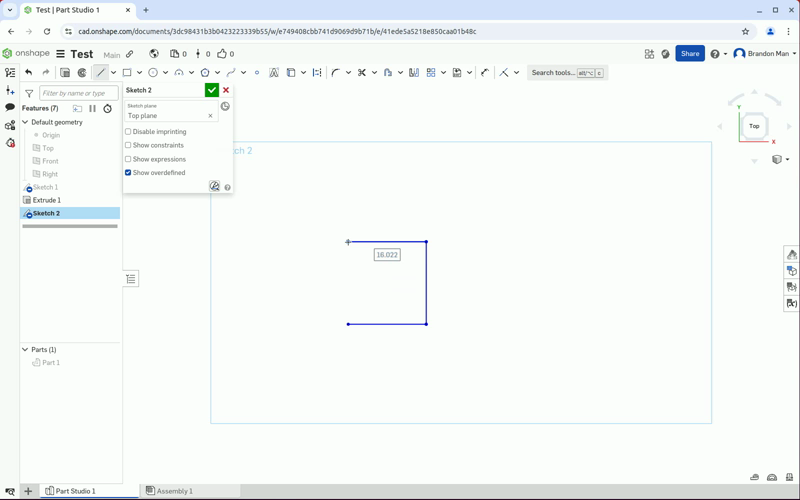
key_down(shift)
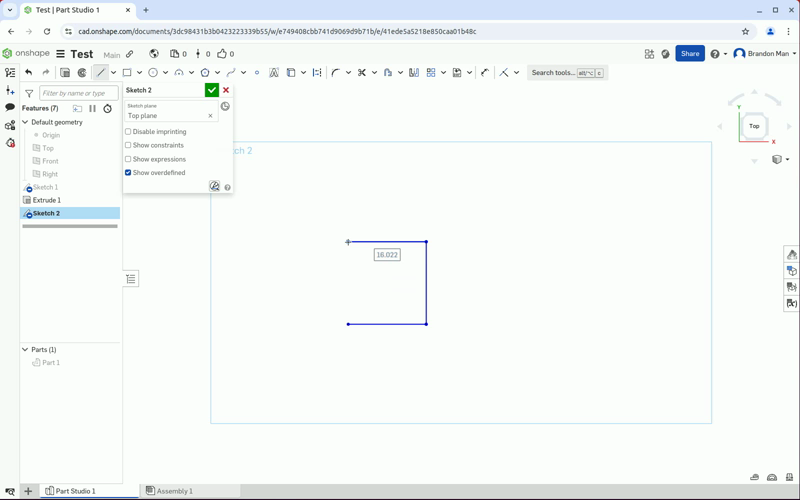
mouse_move(348, 324)
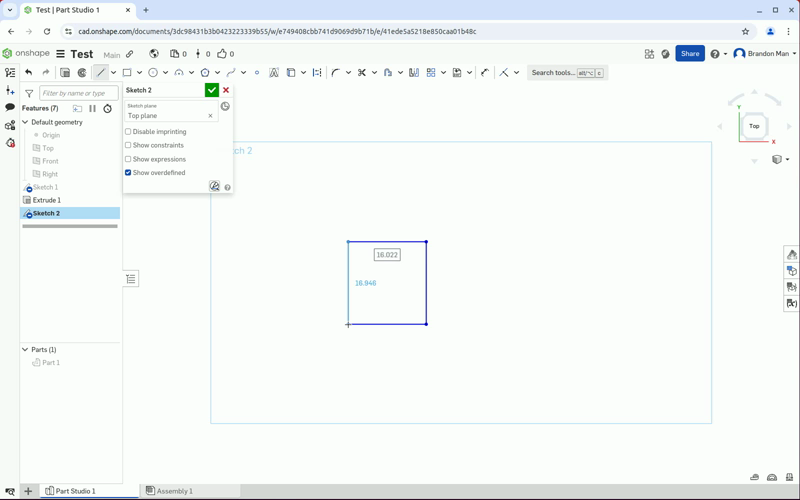
key_up(shift)
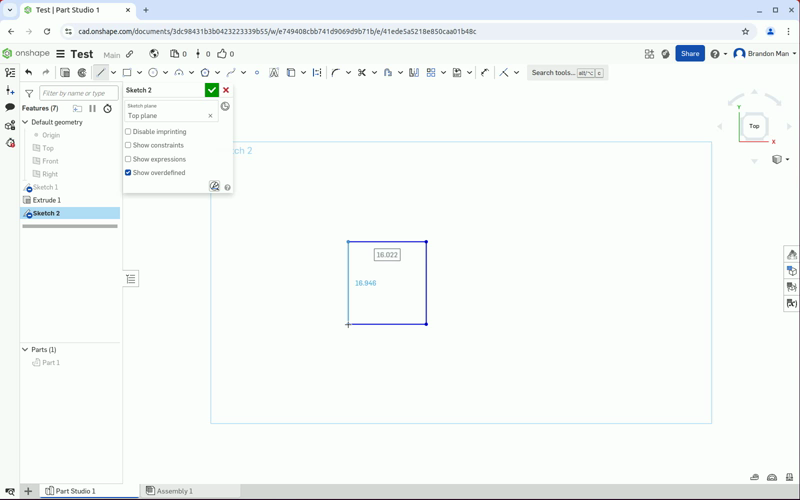
click(348, 324)
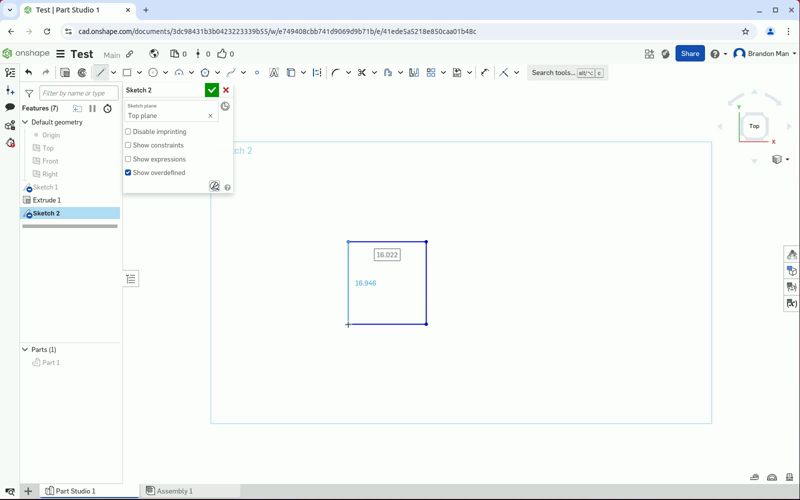
key(esc)
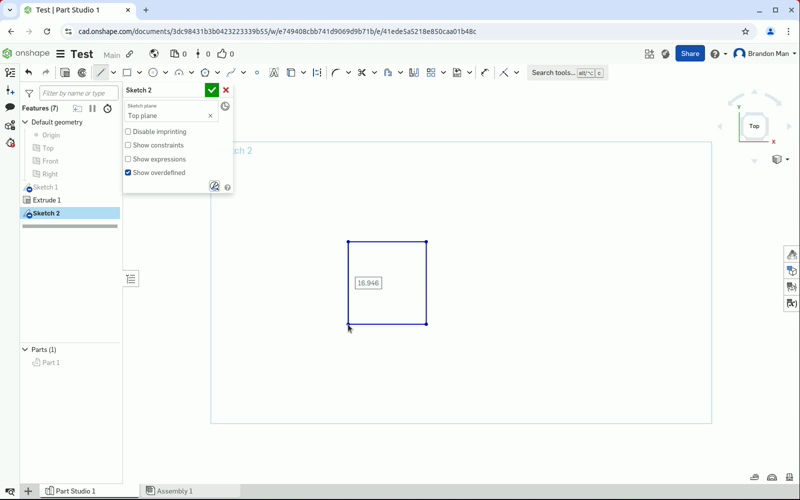
key(l)
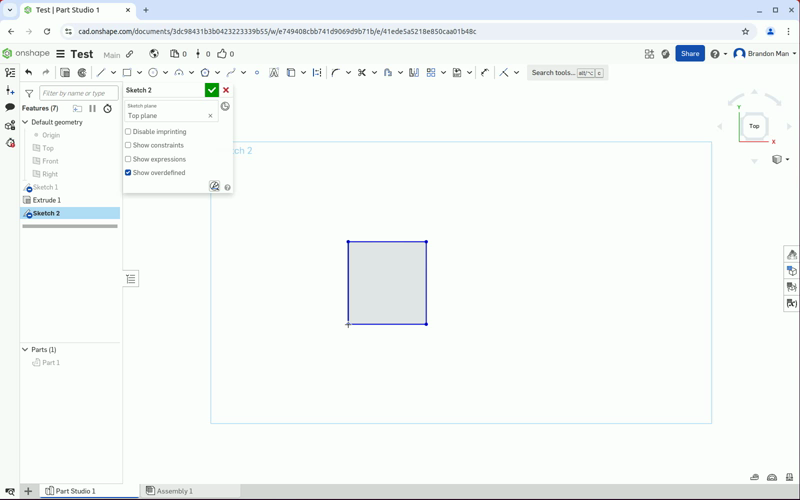
key_down(shift)
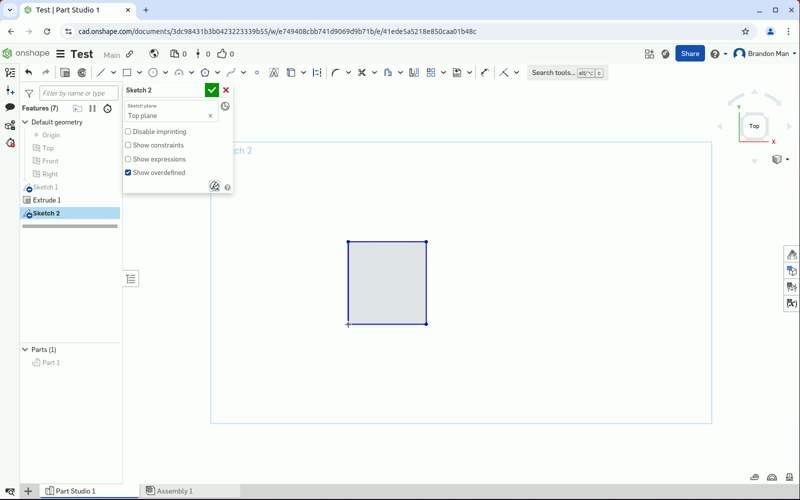
mouse_move(366, 303)
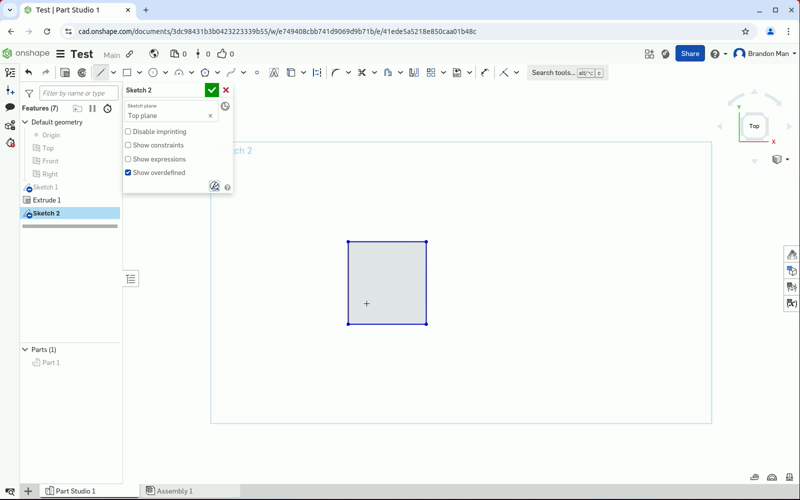
click(366, 303)
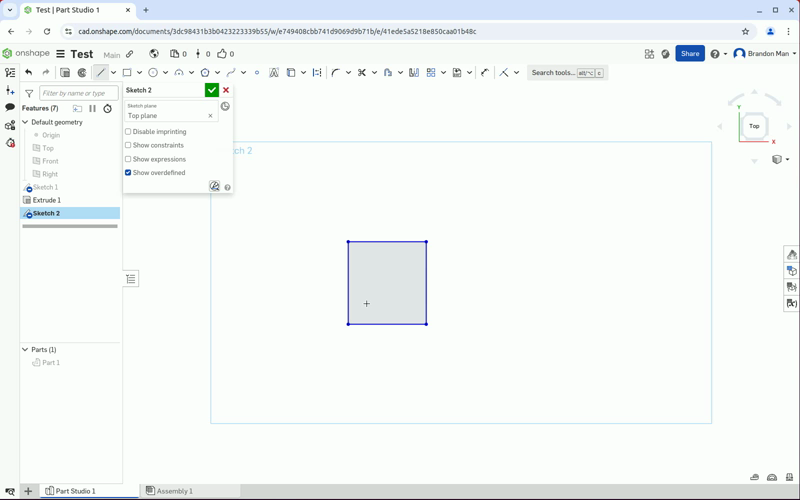
key_up(shift)
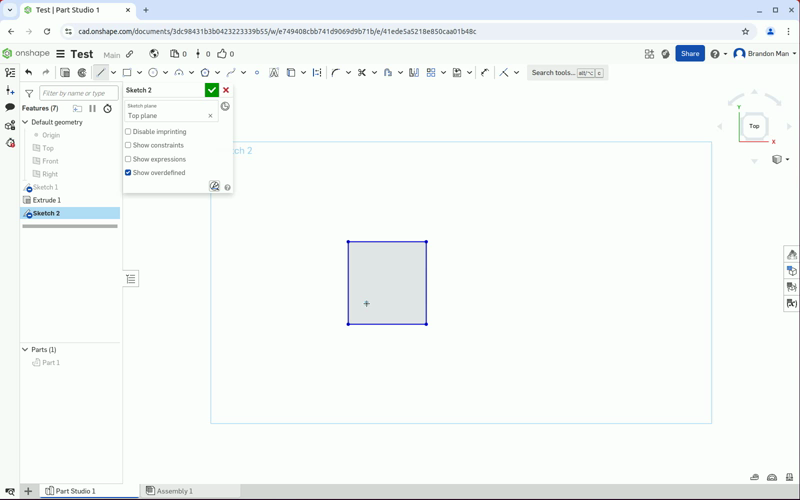
key_down(shift)
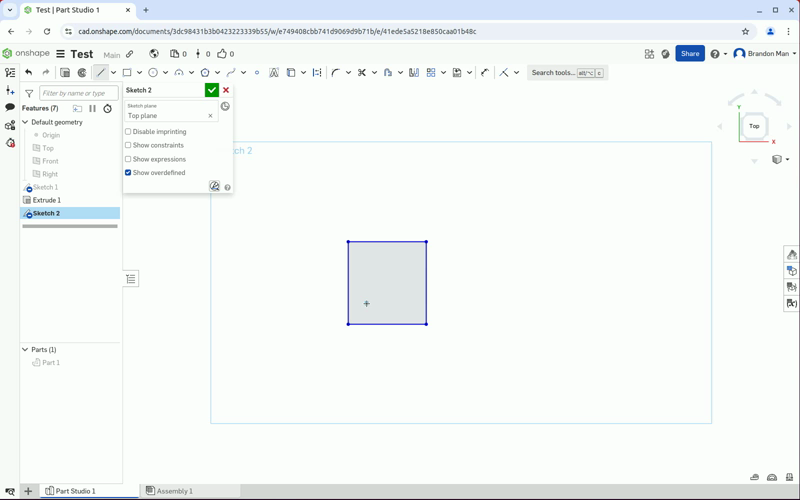
mouse_move(396, 303)
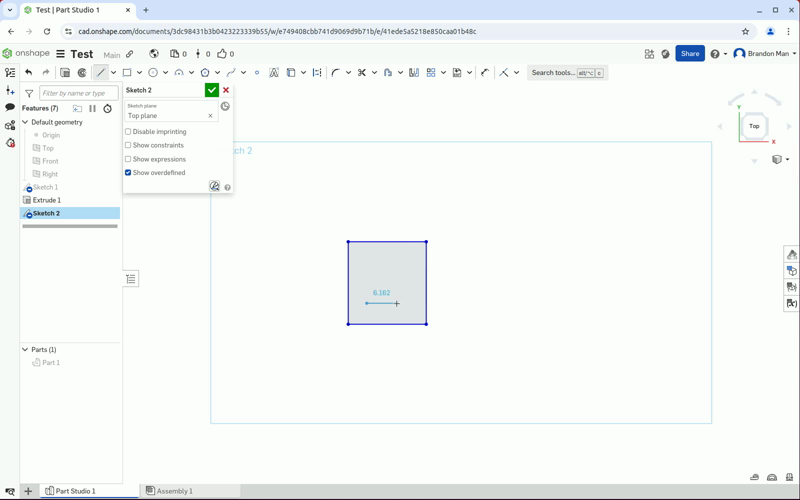
mouse_move(407, 303)
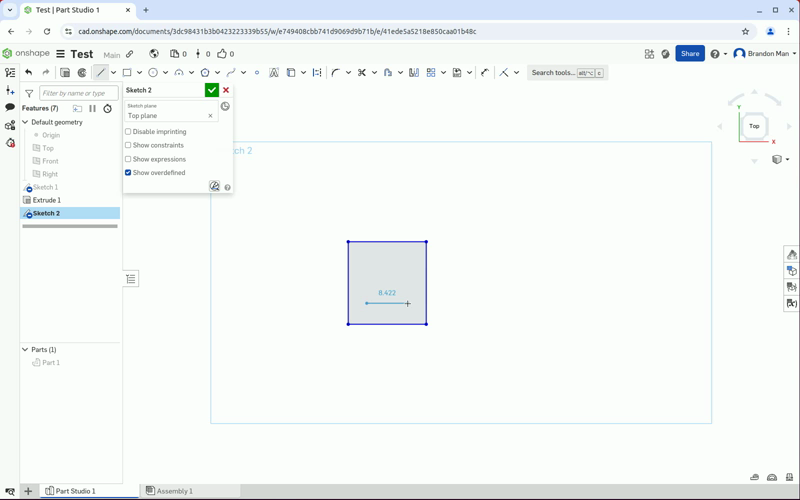
click(407, 303)
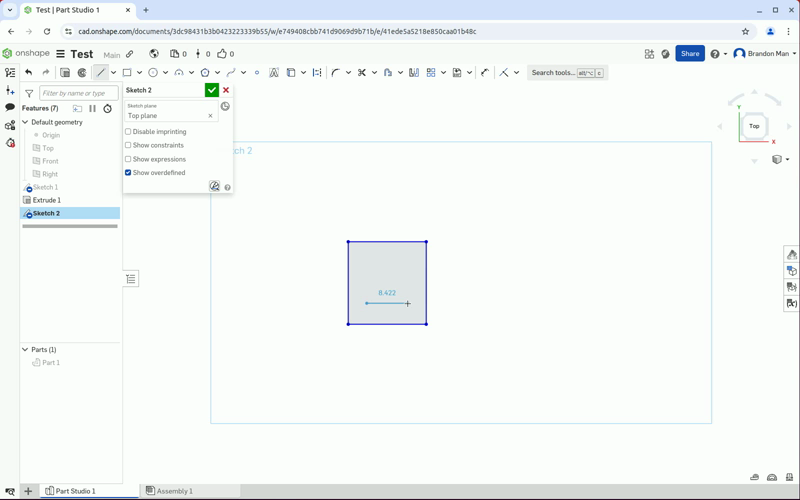
key_up(shift)
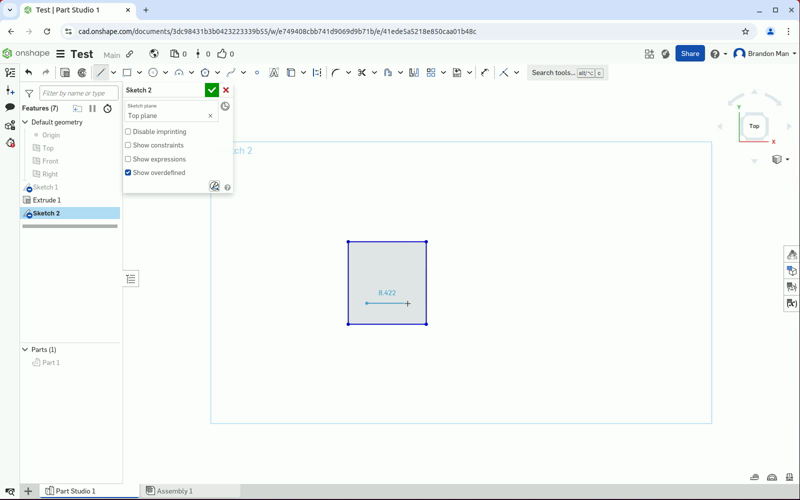
key_down(shift)
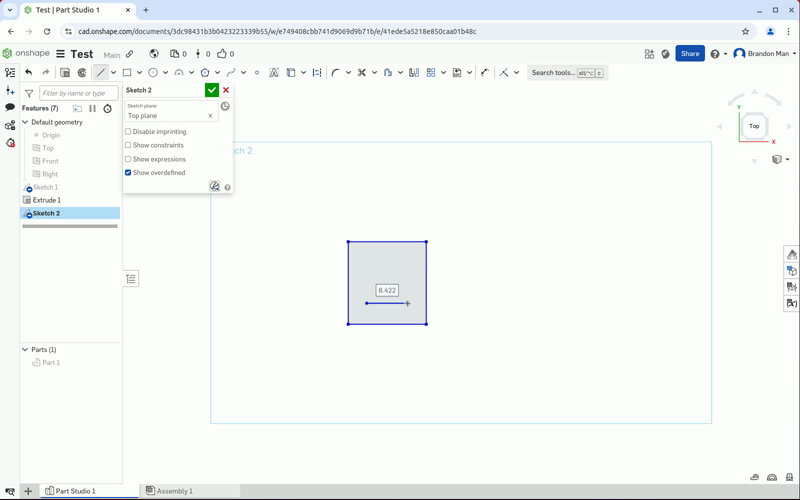
mouse_move(437, 303)
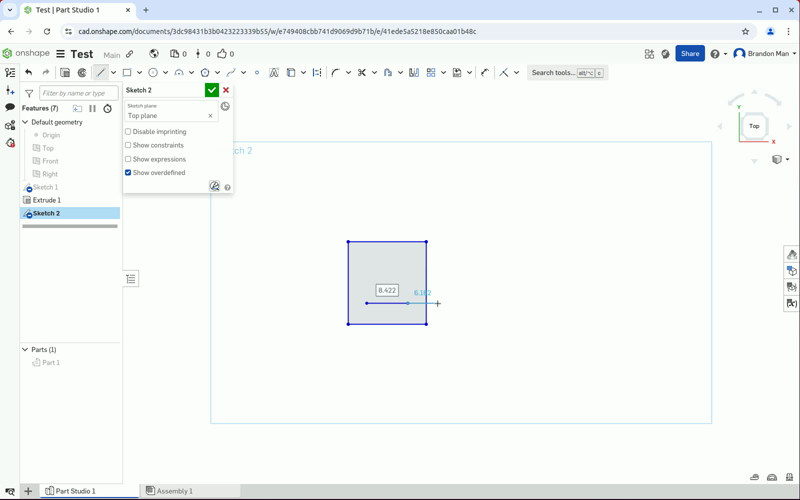
mouse_move(407, 262)
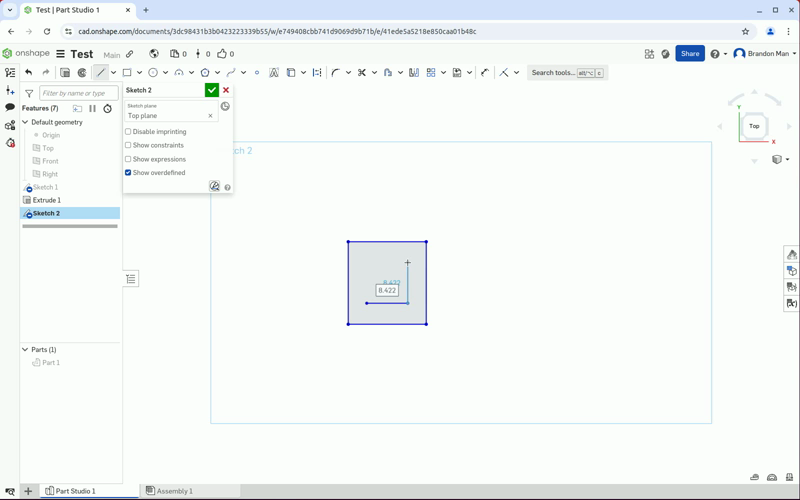
click(407, 262)
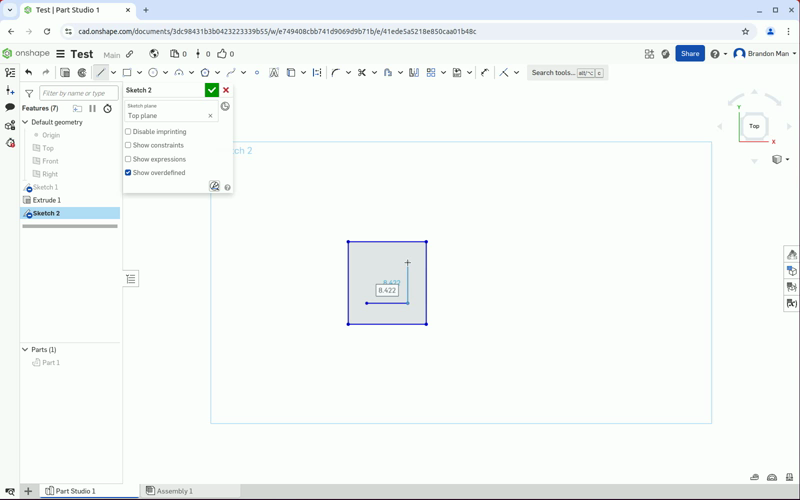
key_up(shift)
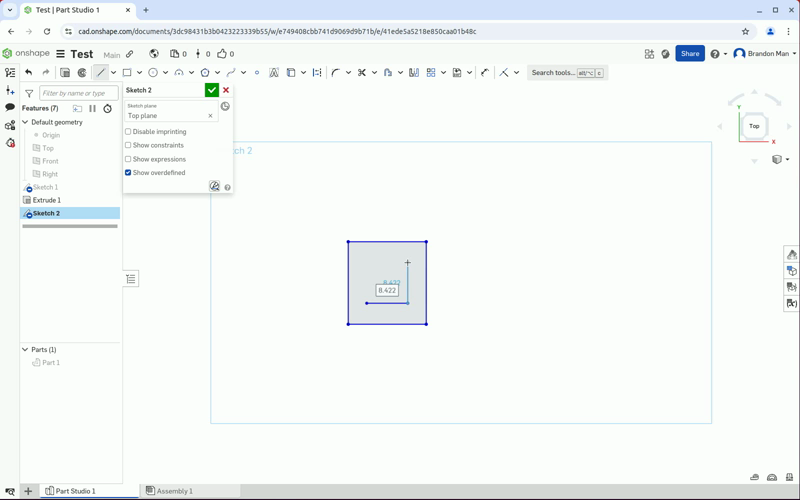
key_down(shift)
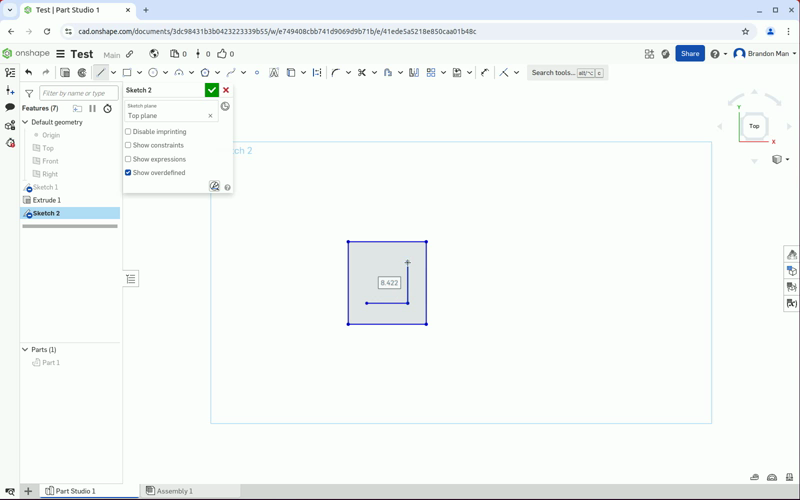
mouse_move(437, 262)
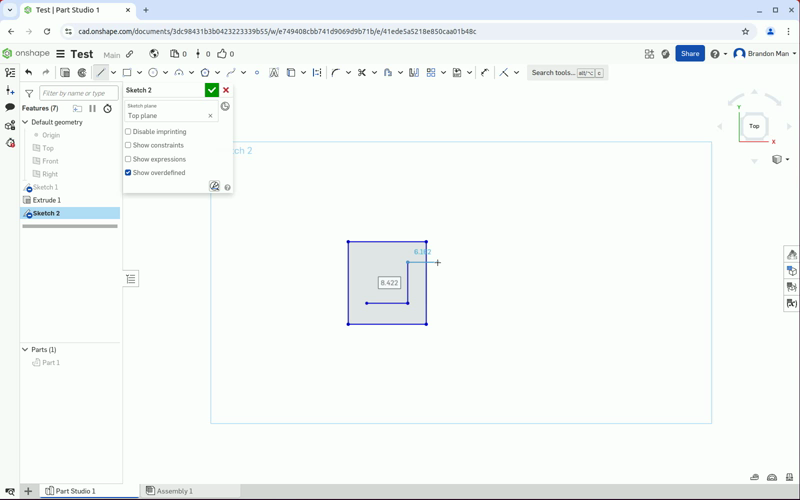
mouse_move(366, 262)
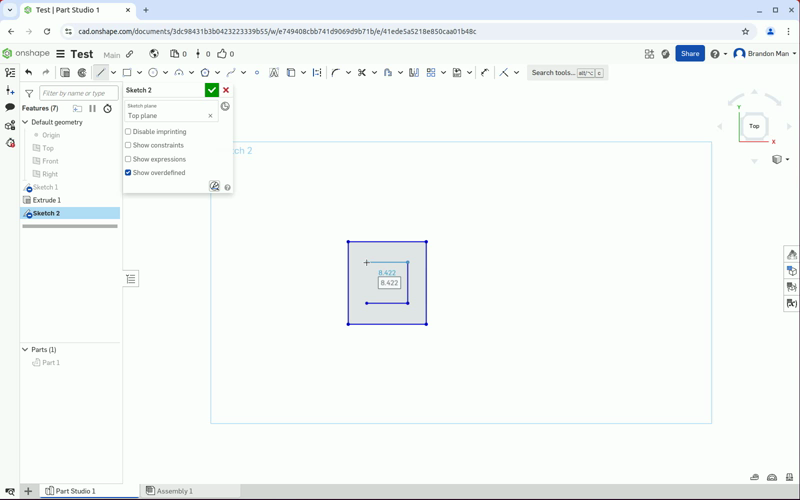
click(366, 262)
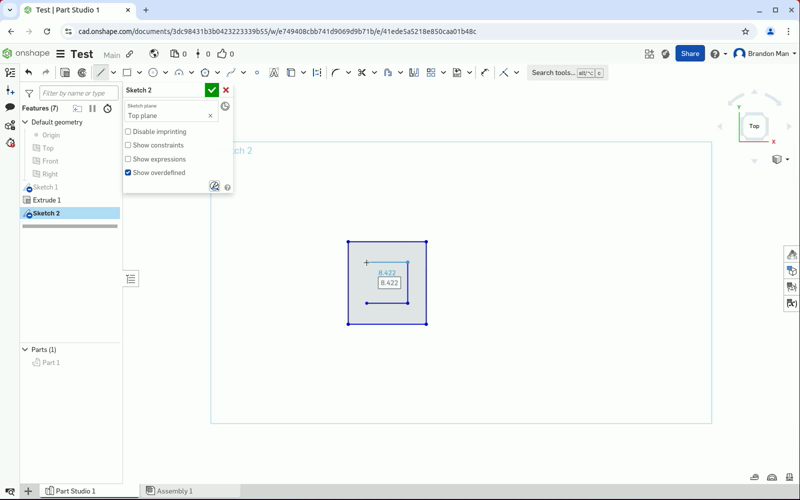
key_up(shift)
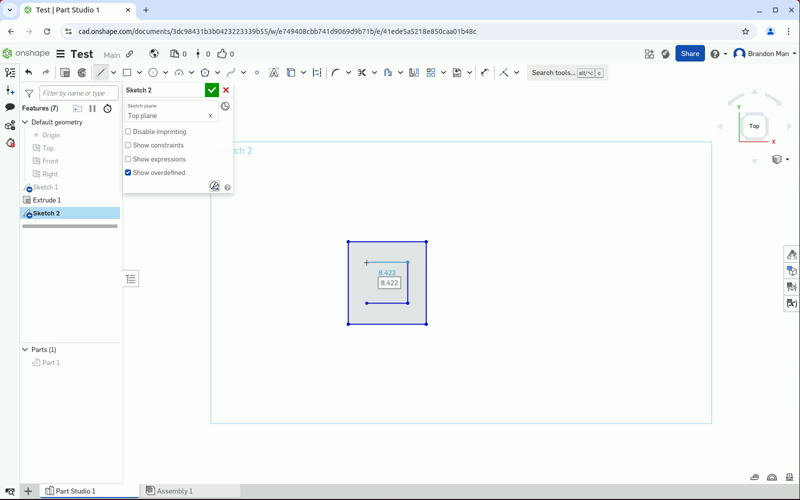
mouse_move(396, 262)
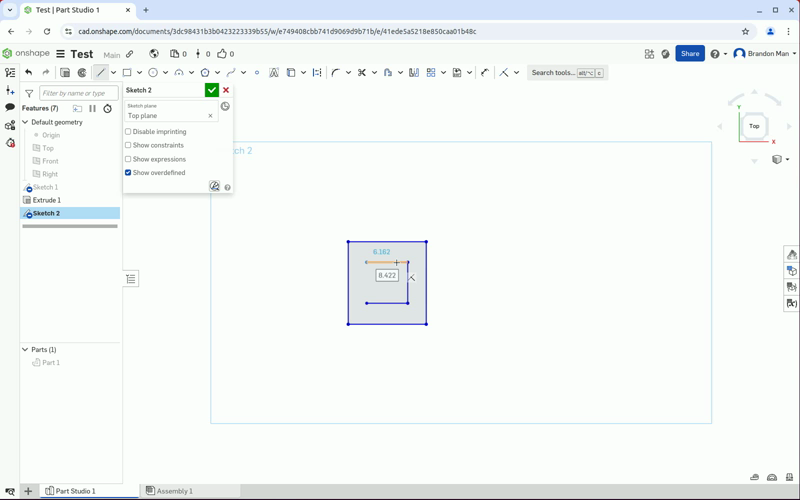
key_down(shift)
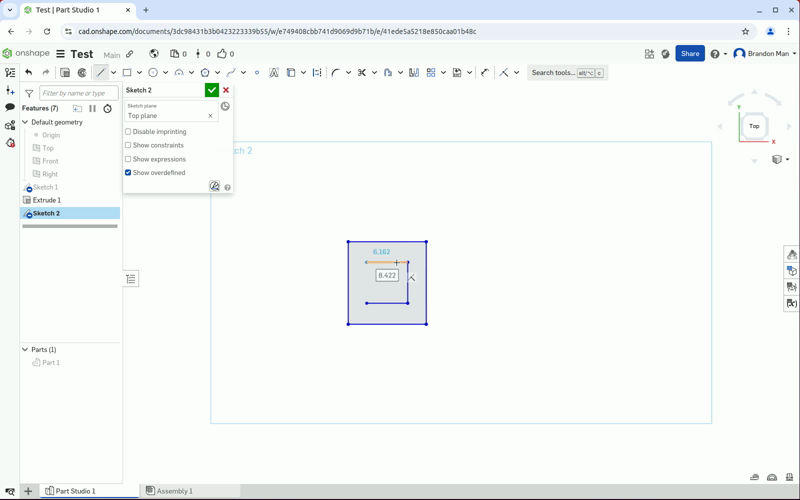
mouse_move(366, 303)
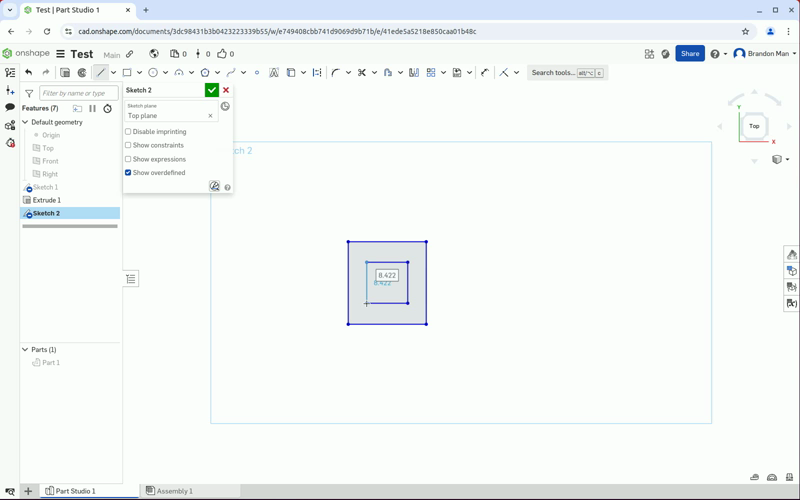
key_up(shift)
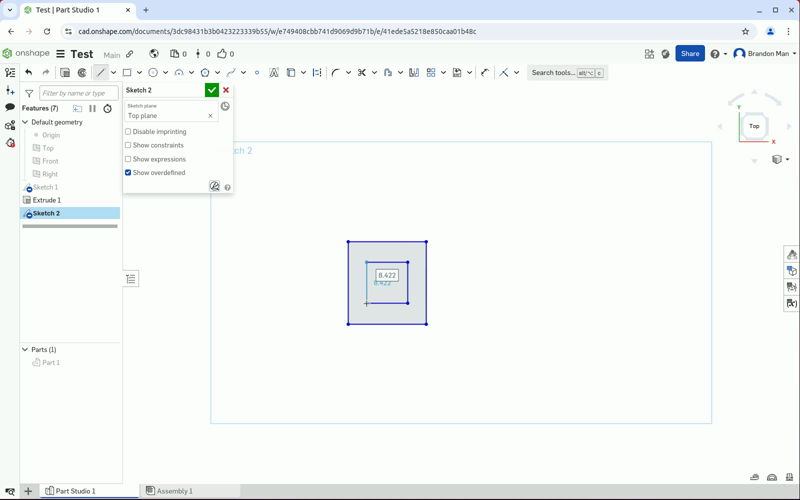
click(366, 303)
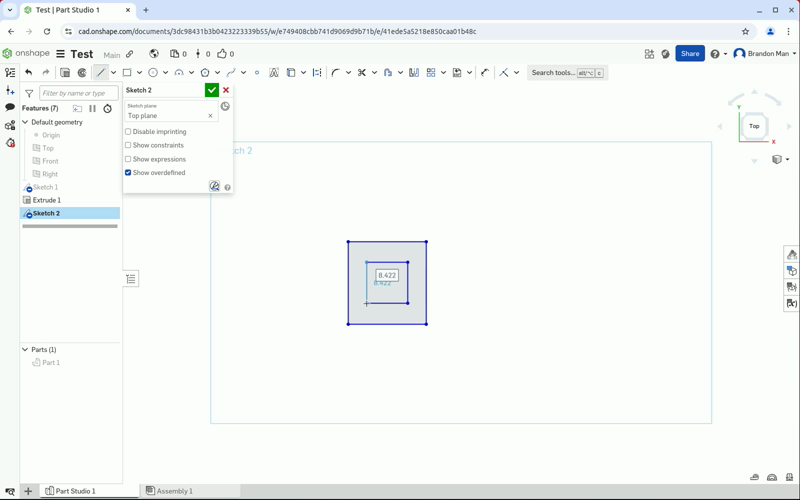
key(esc)
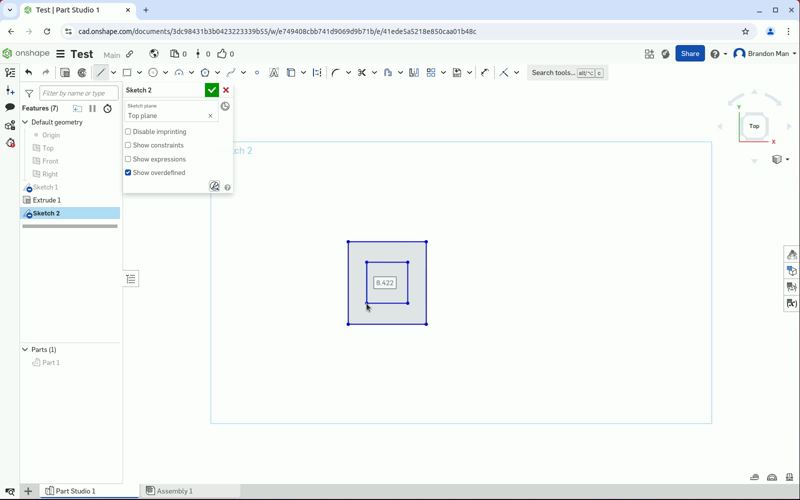
mouse_move(385, 306)
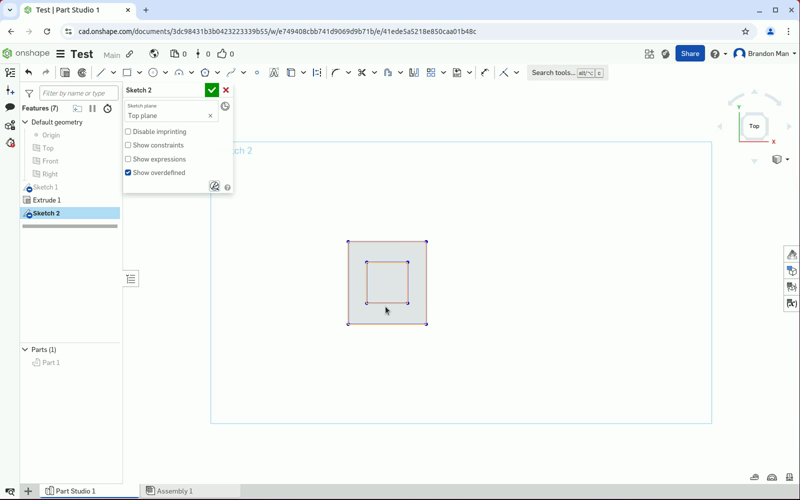
click(385, 306)
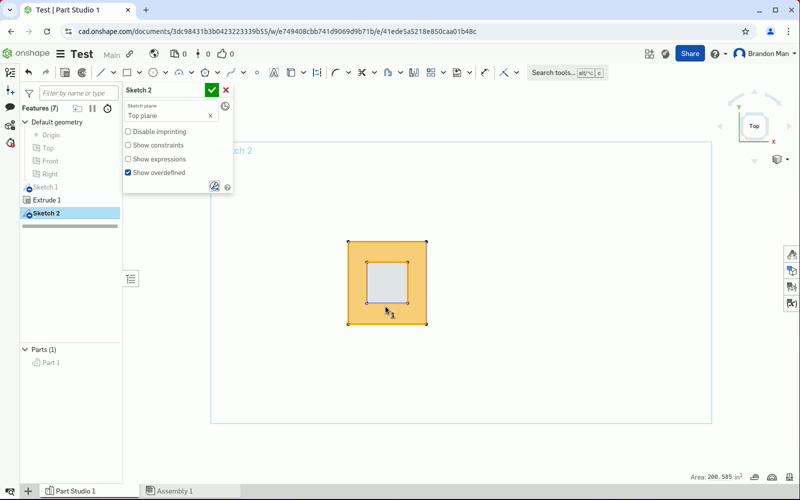
mouse_move(73, 352)
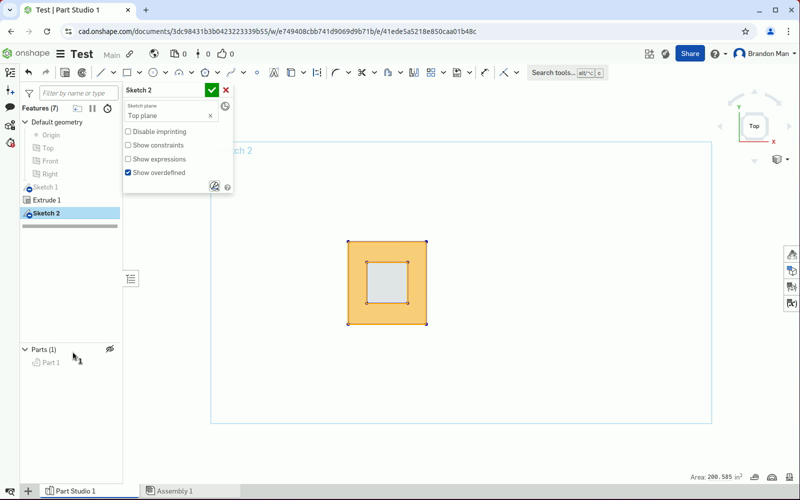
key(shift+y)
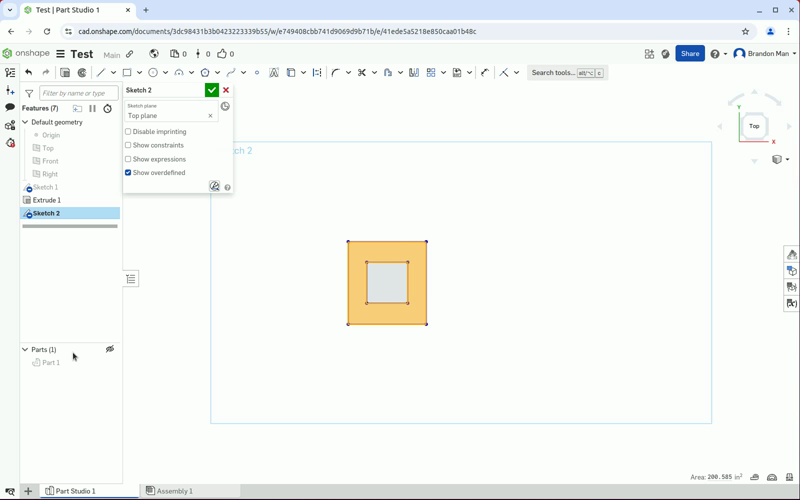
key(shift+e)
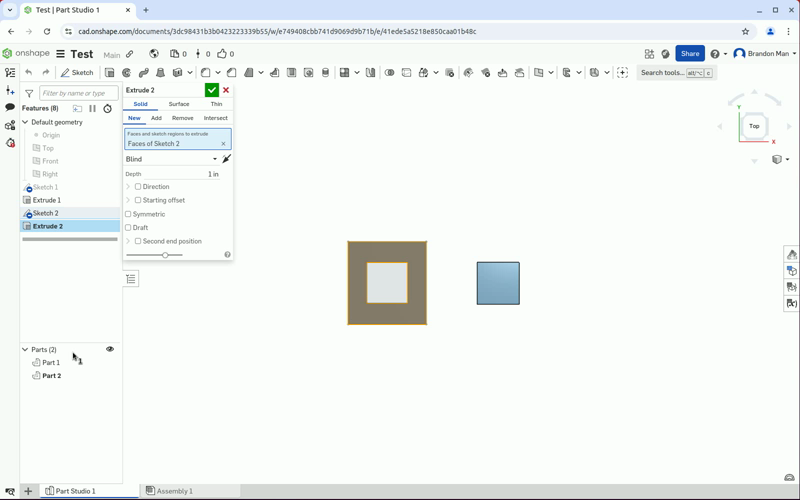
mouse_move(143, 106)
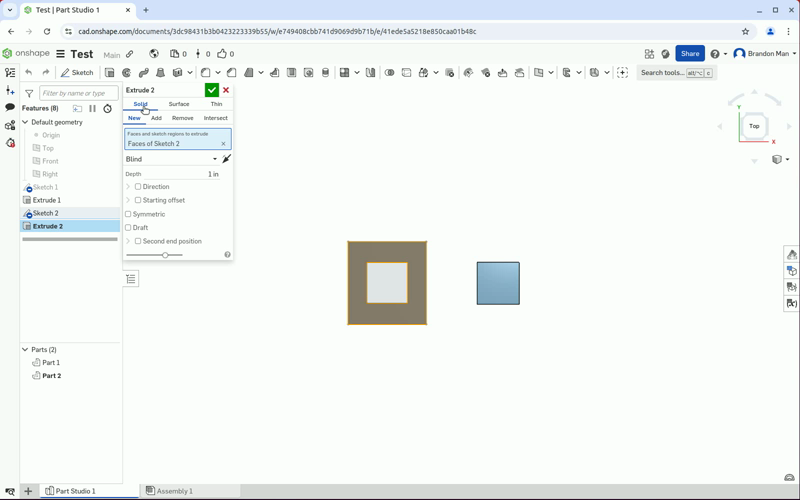
click(143, 106)
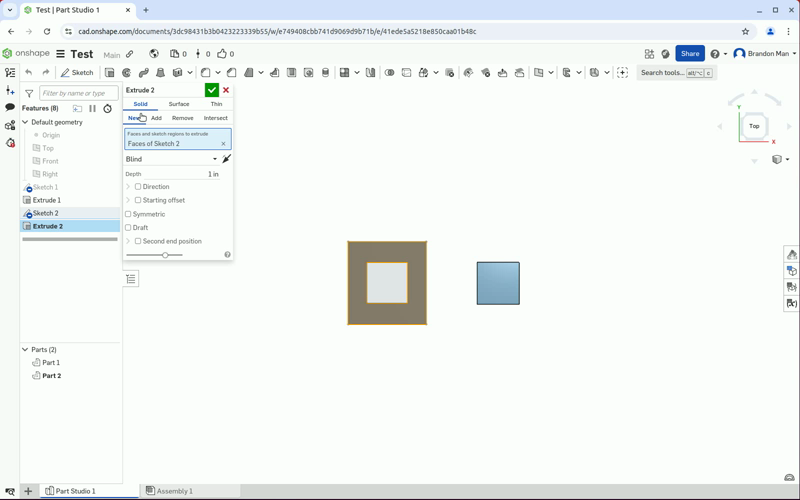
mouse_move(137, 120)
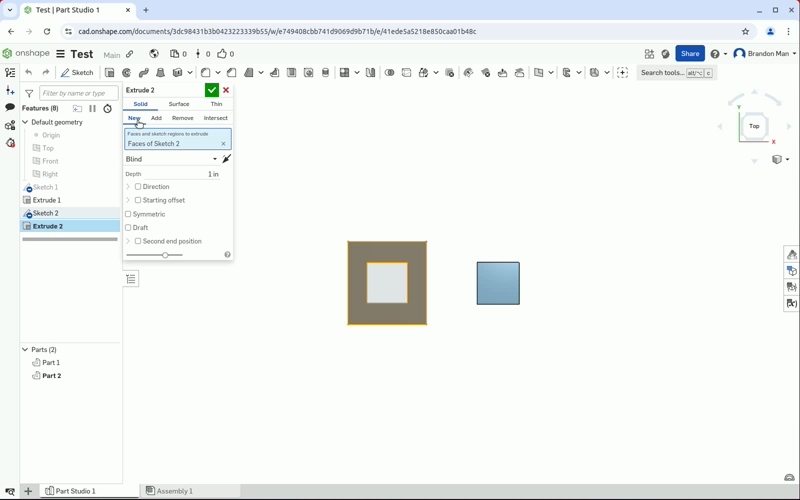
click(137, 120)
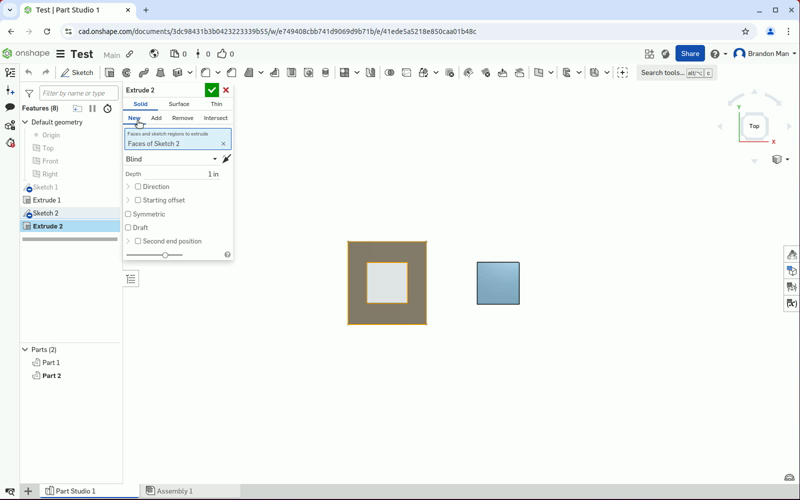
key(tab, 4)
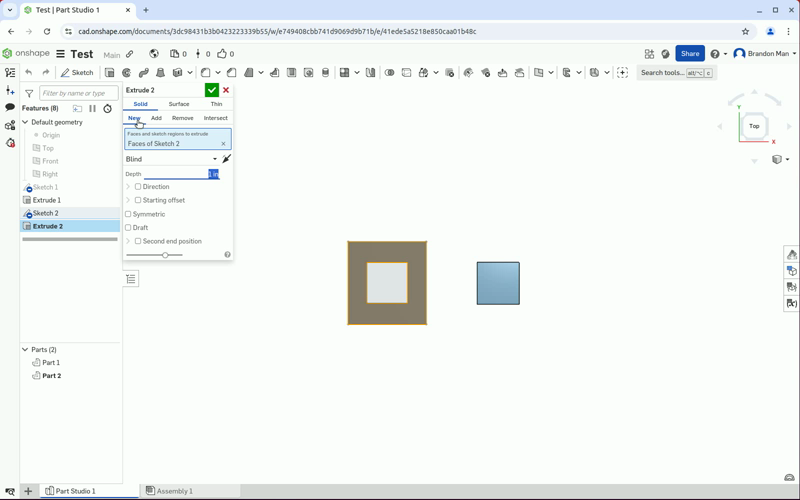
text(4.333)
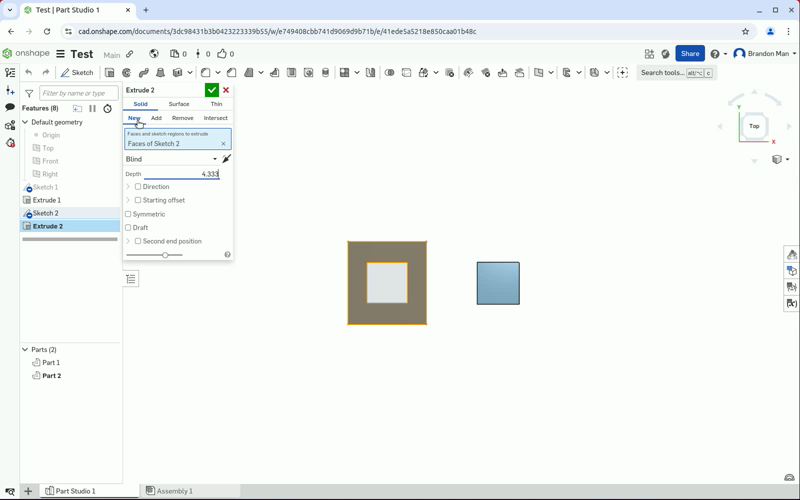
key(enter)
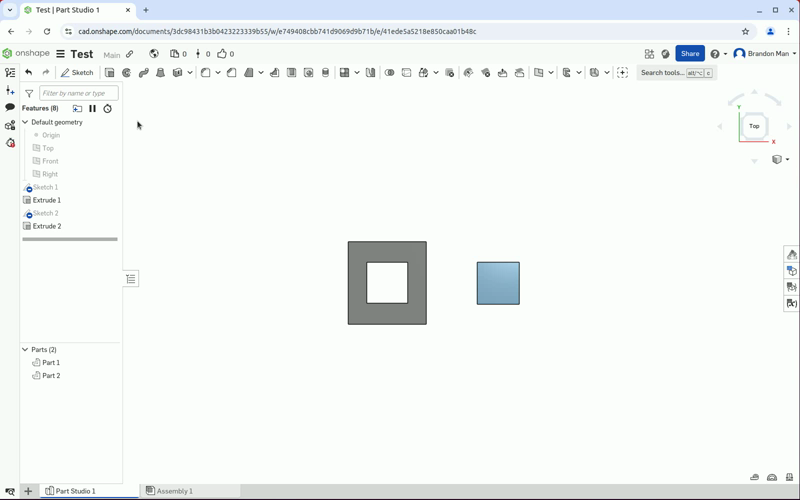
key(shift+h)
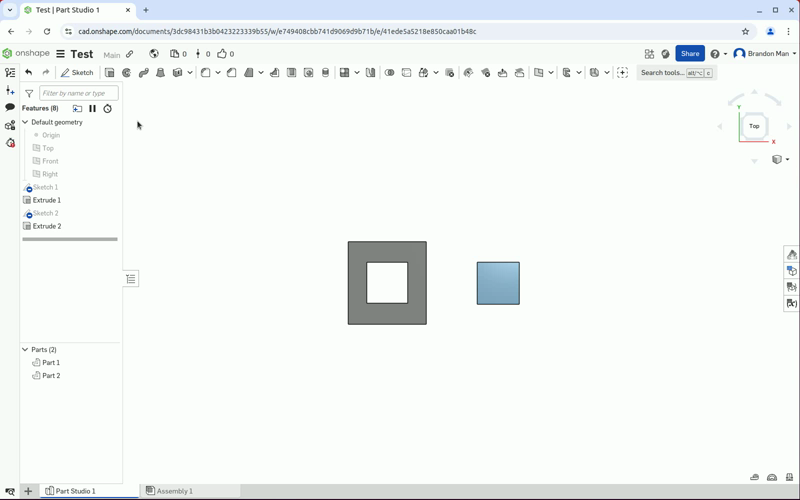
key(shift+h)
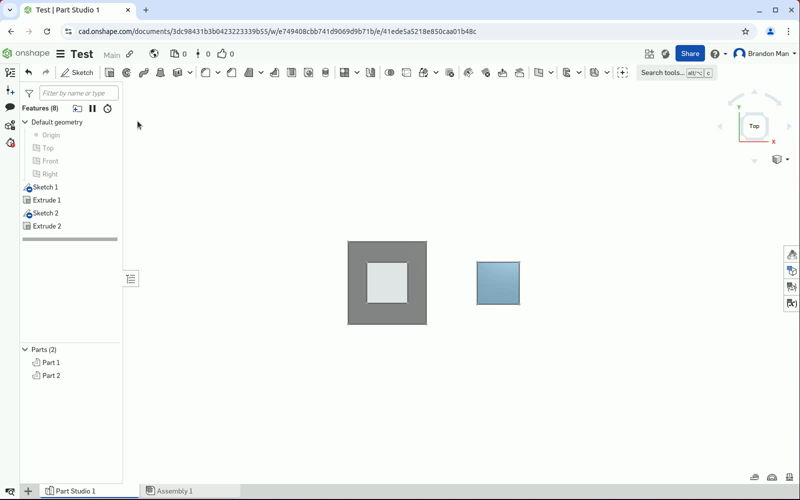
key(shift+7)
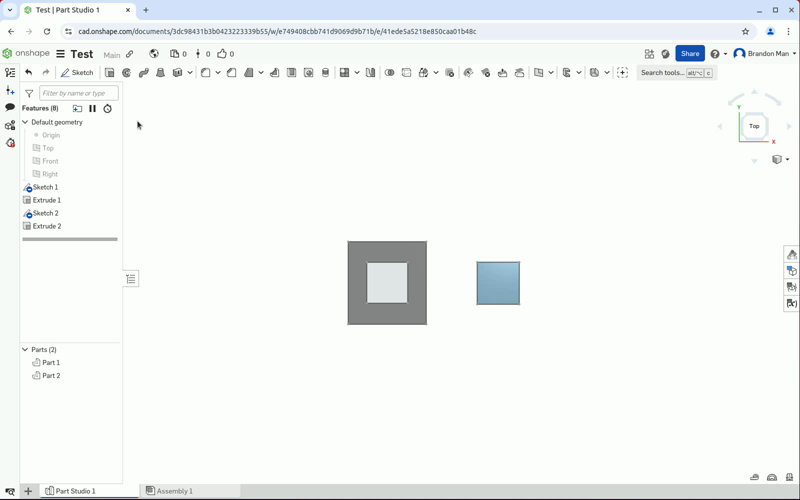
key(up, 3)
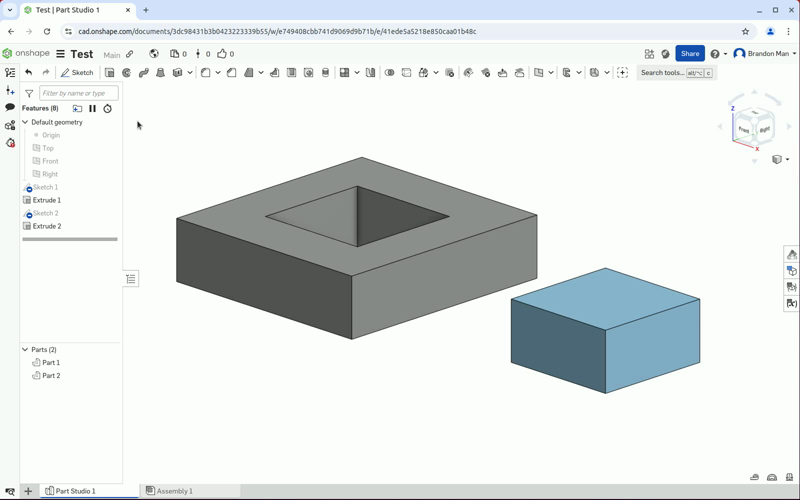
key(left, 3)
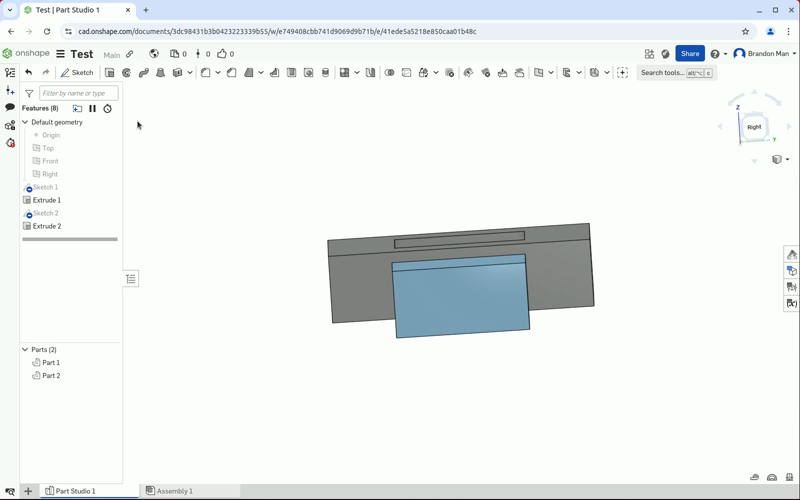
key(right, 3)
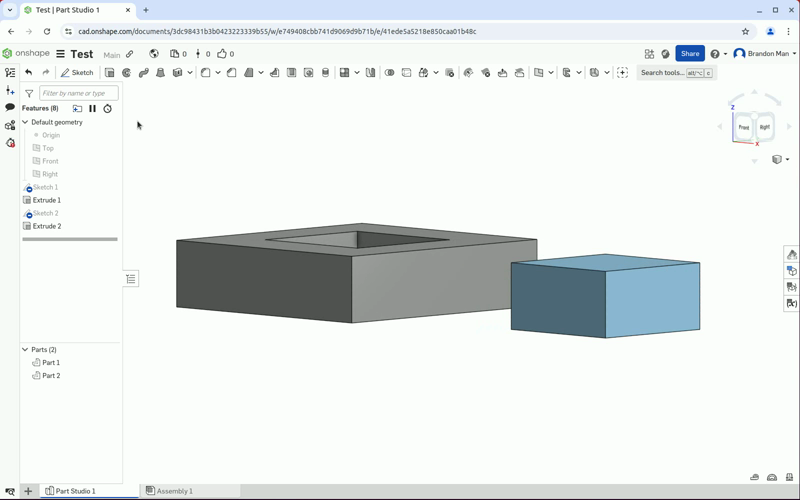
key(down, 3)
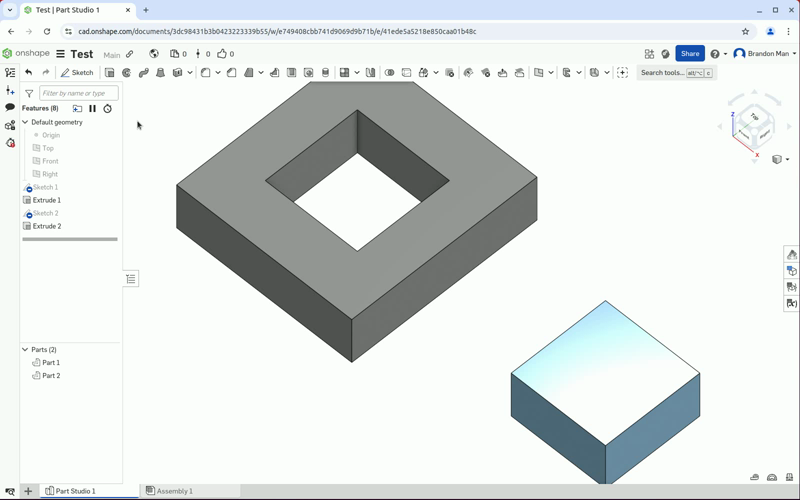
mouse_move(73, 189)
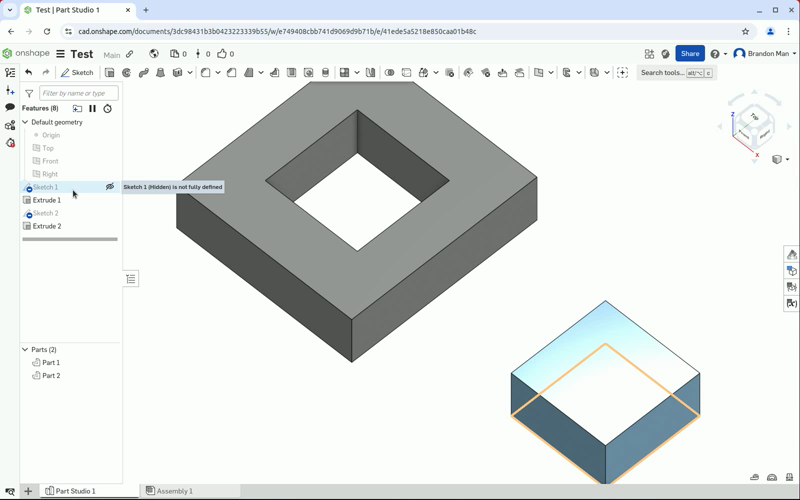
click(73, 189)